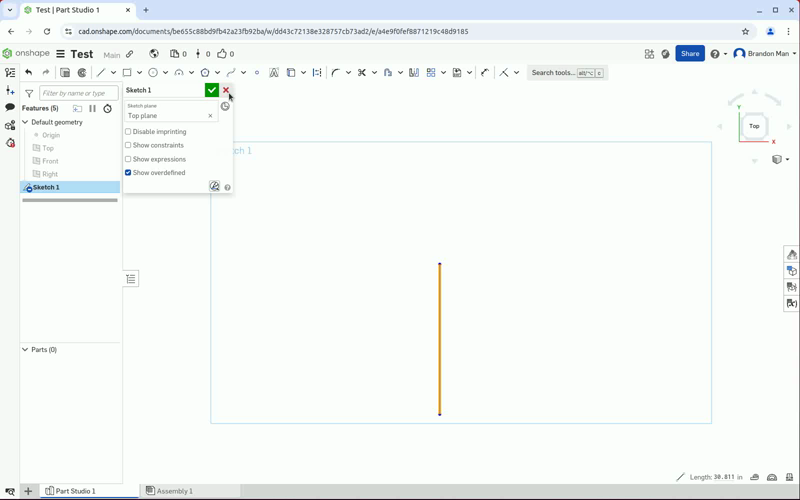
key(shift+h)
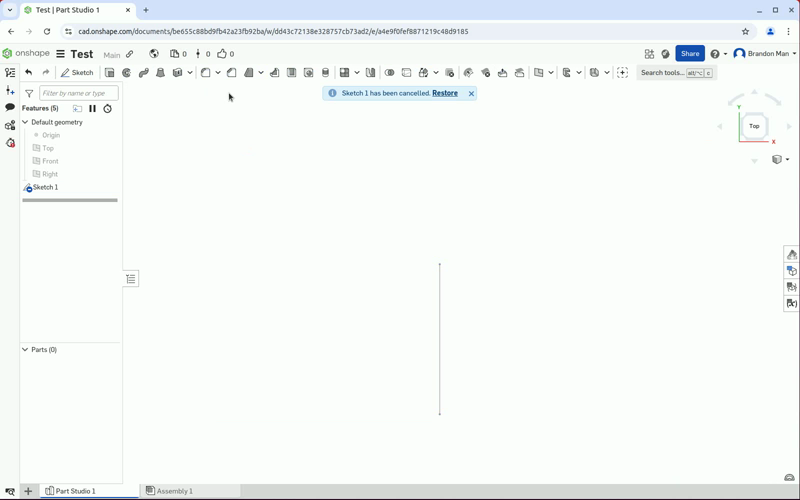
key(shift+s)
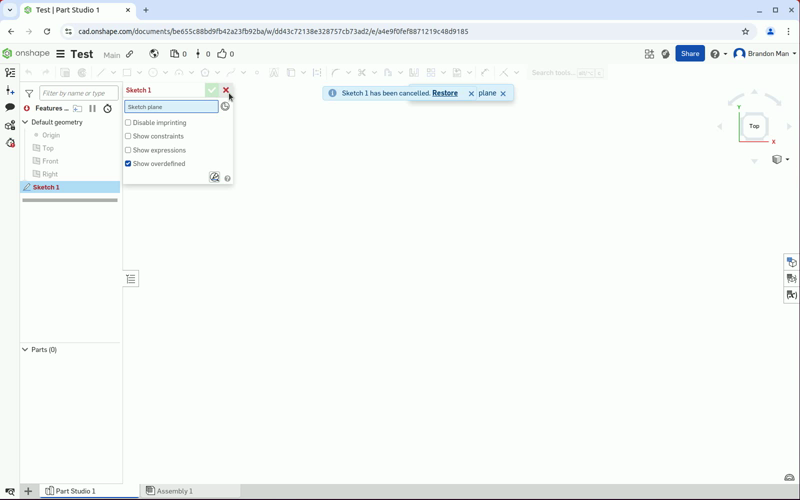
mouse_move(73, 150)
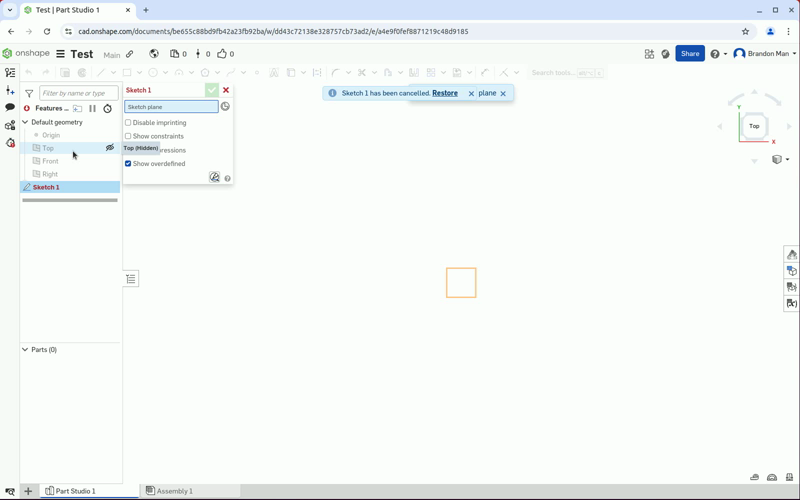
click(73, 150)
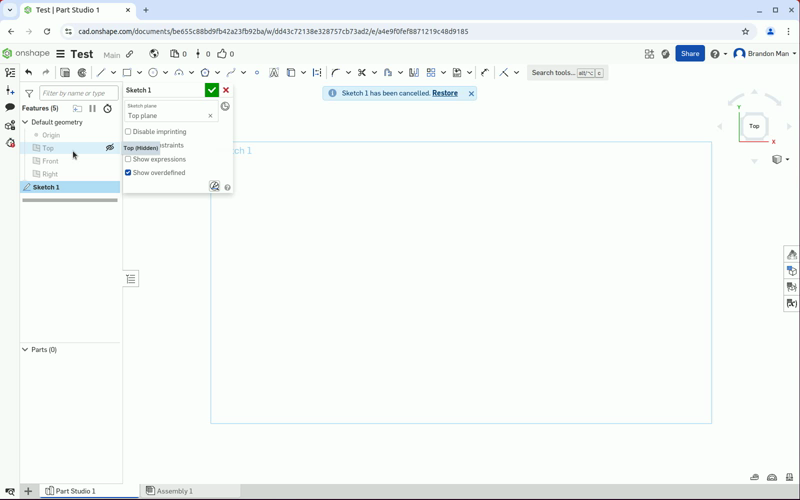
mouse_move(73, 352)
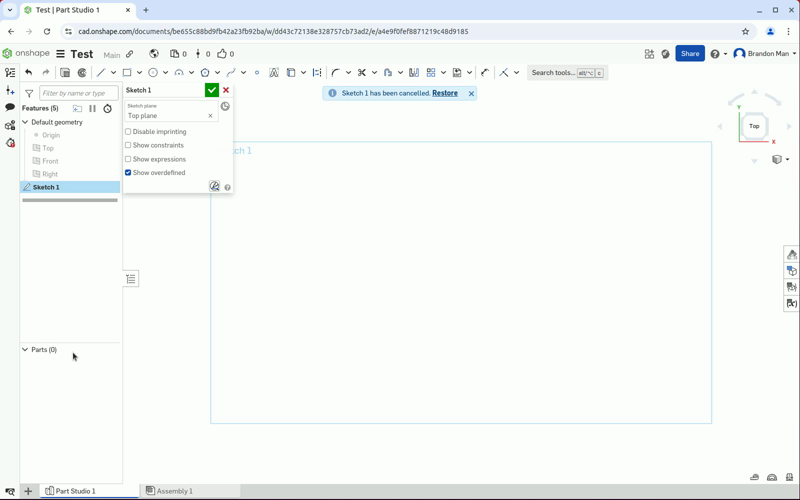
key(y)
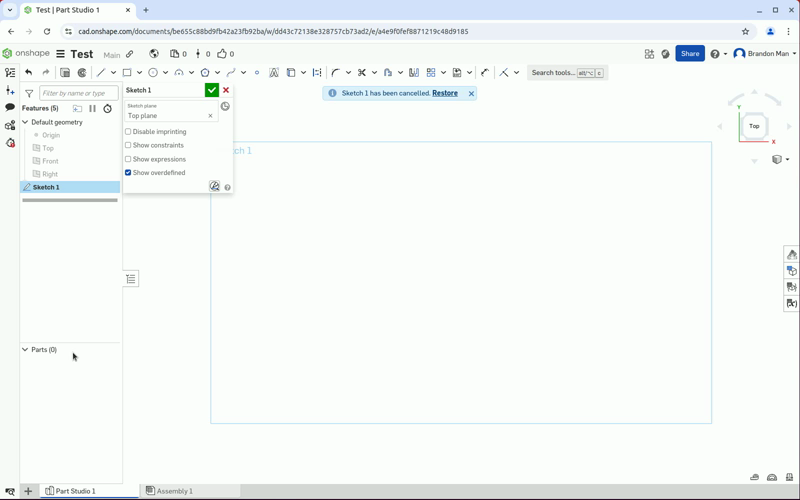
key(l)
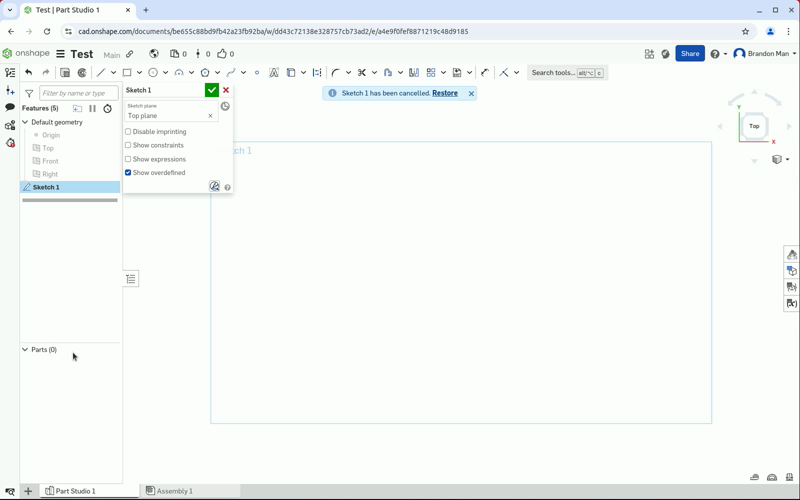
key_down(shift)
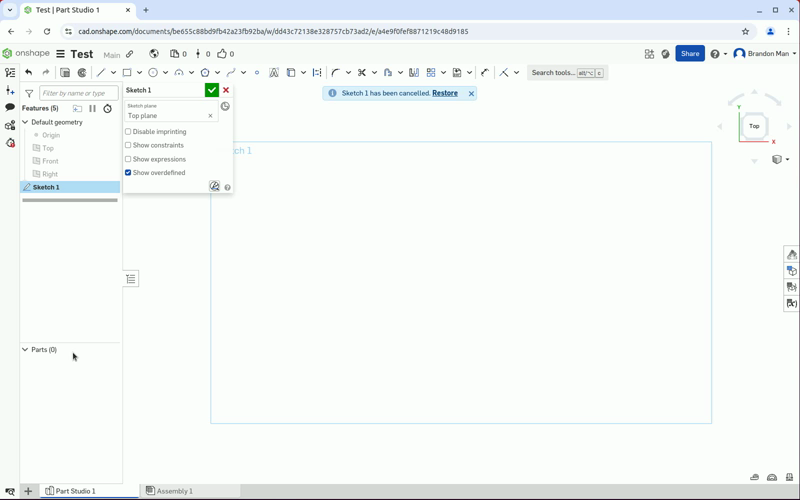
mouse_move(390, 325)
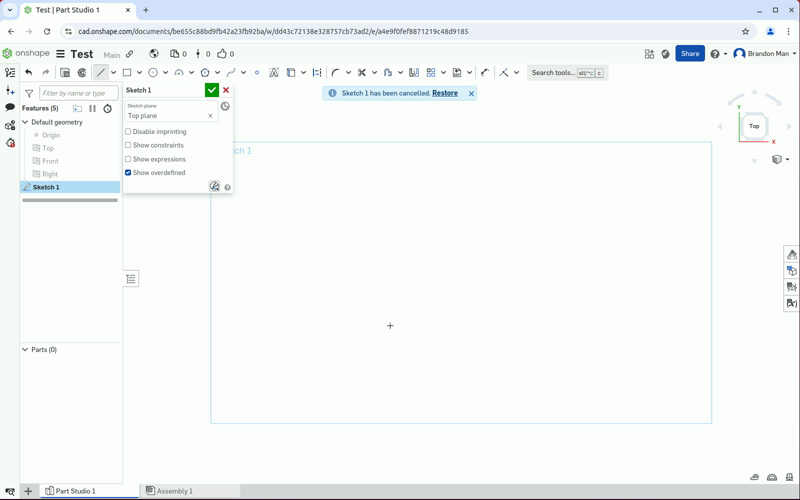
click(390, 325)
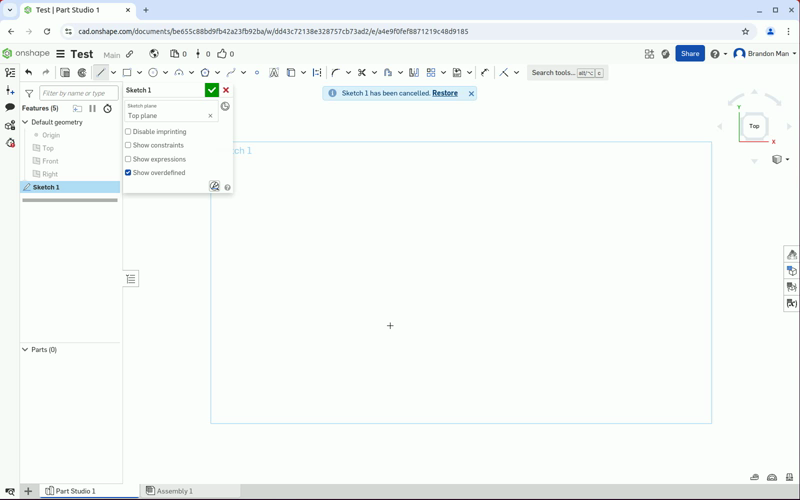
key_up(shift)
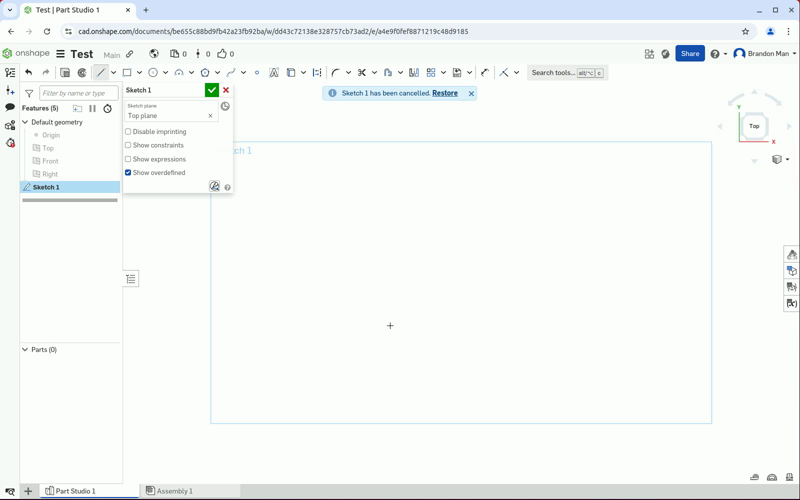
key_down(shift)
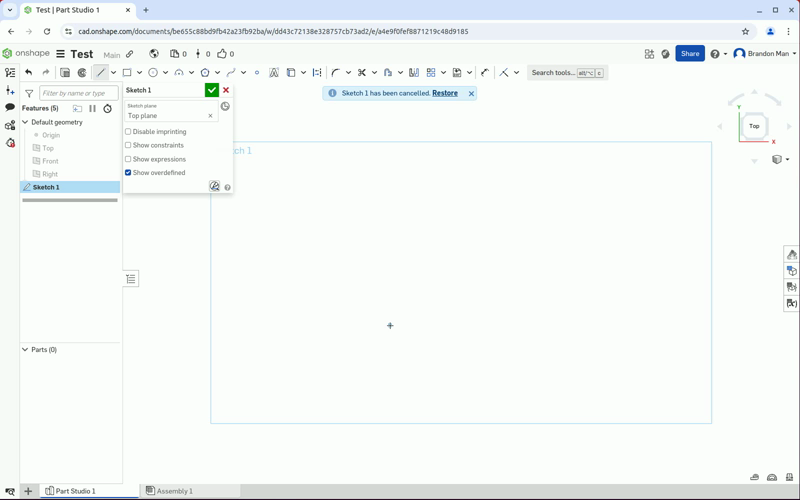
mouse_move(544, 325)
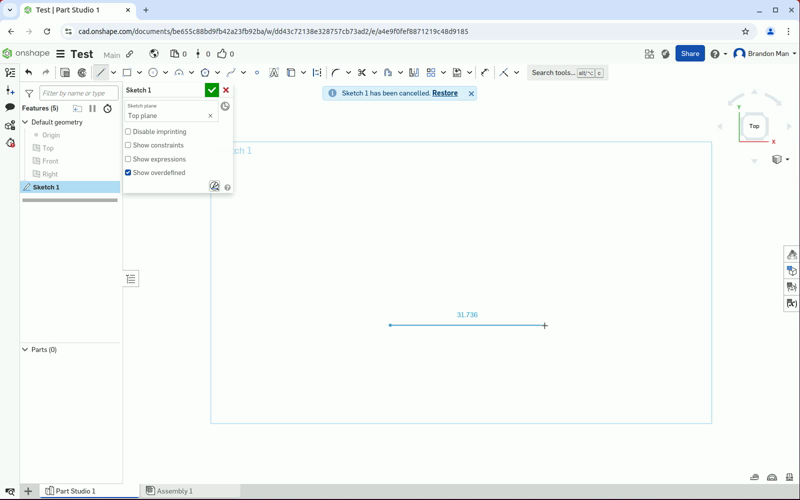
click(544, 325)
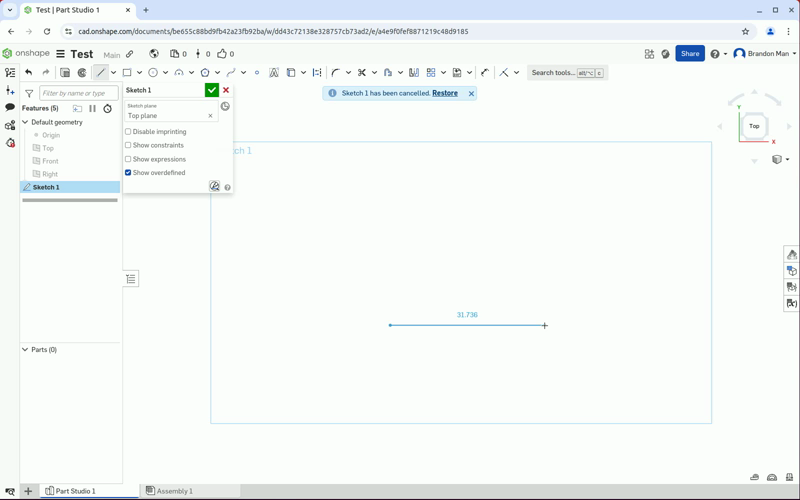
key_up(shift)
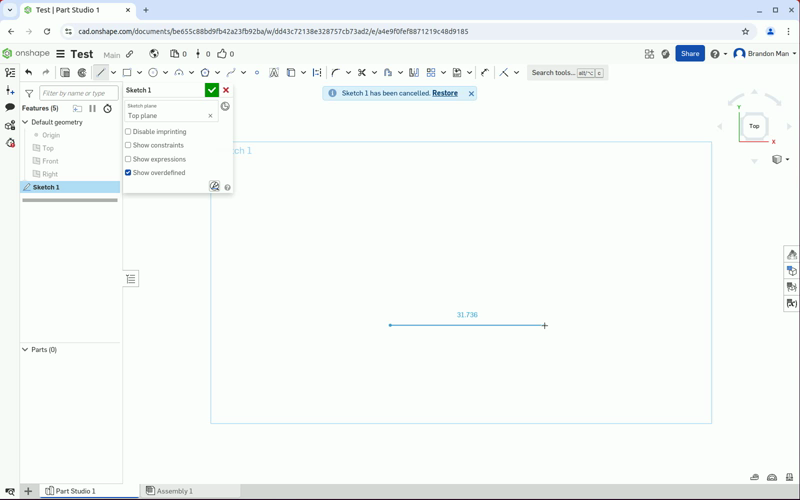
key_down(shift)
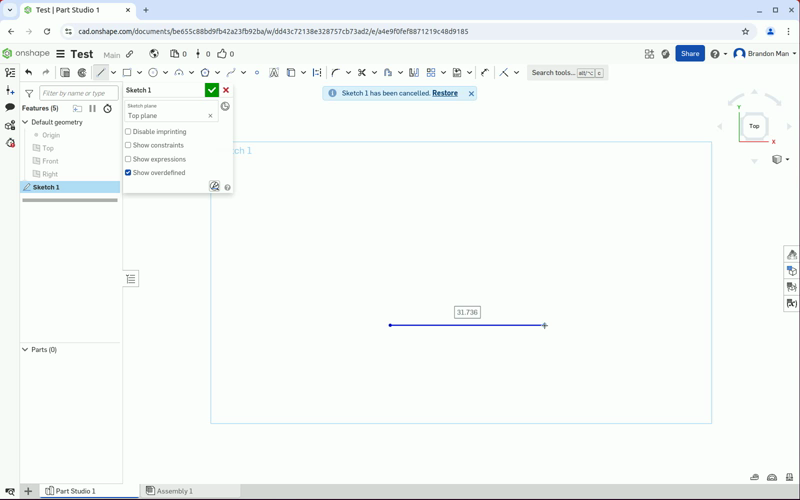
mouse_move(544, 170)
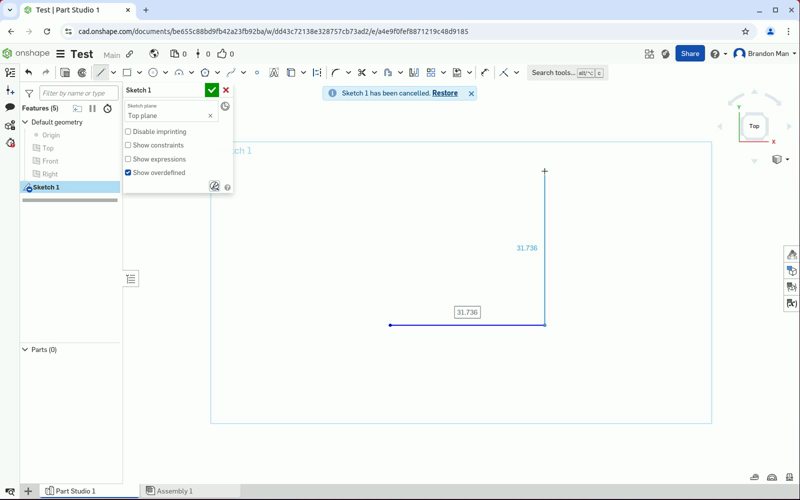
click(544, 170)
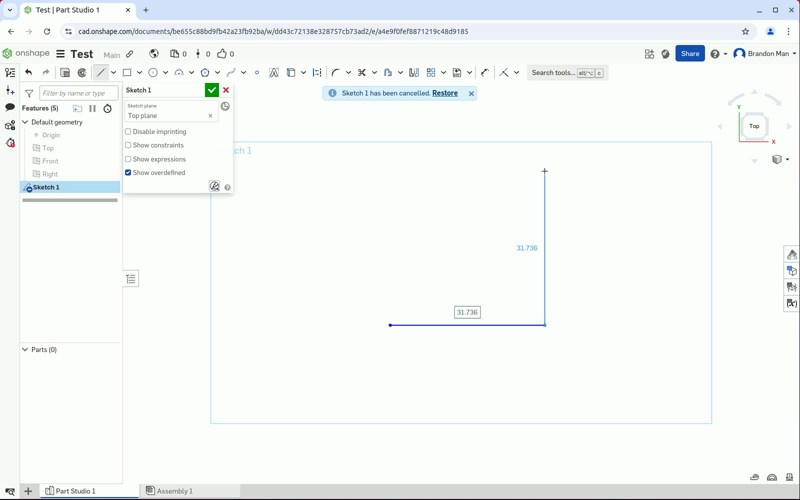
key_up(shift)
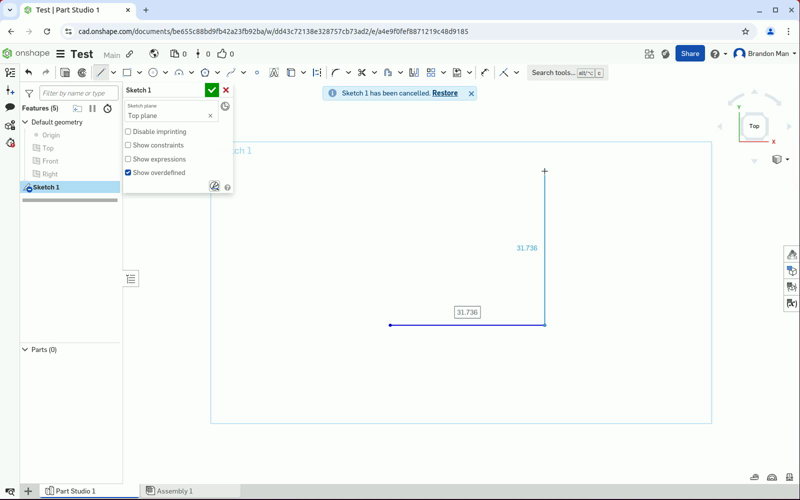
key_down(shift)
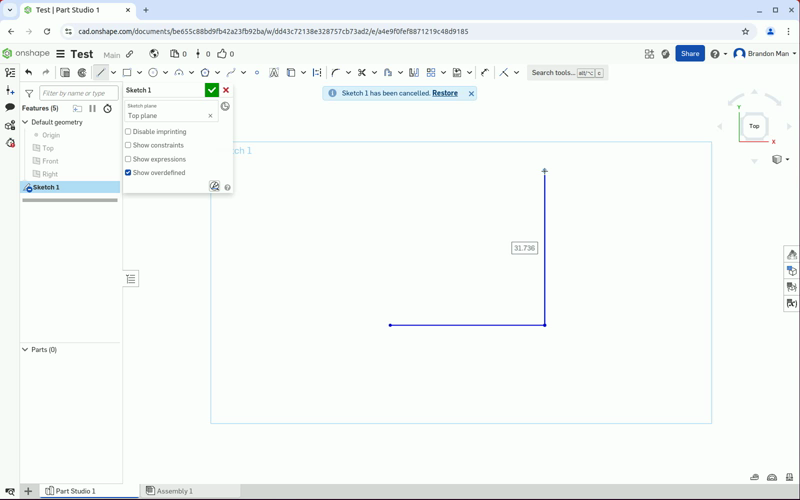
mouse_move(390, 170)
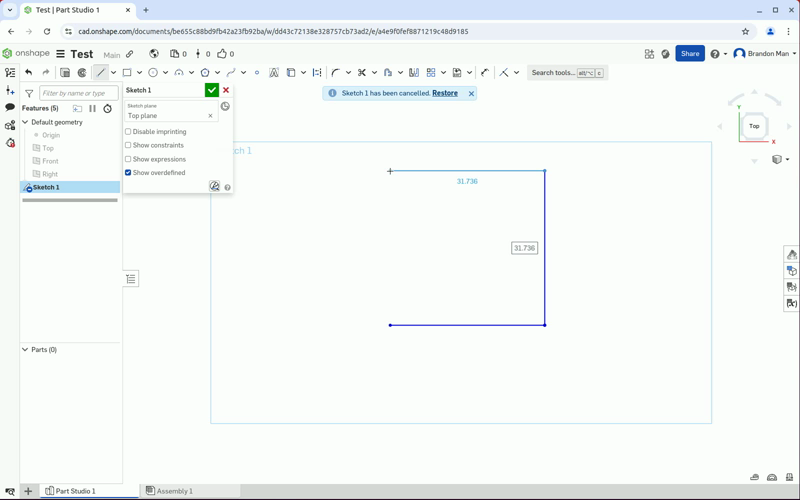
click(390, 170)
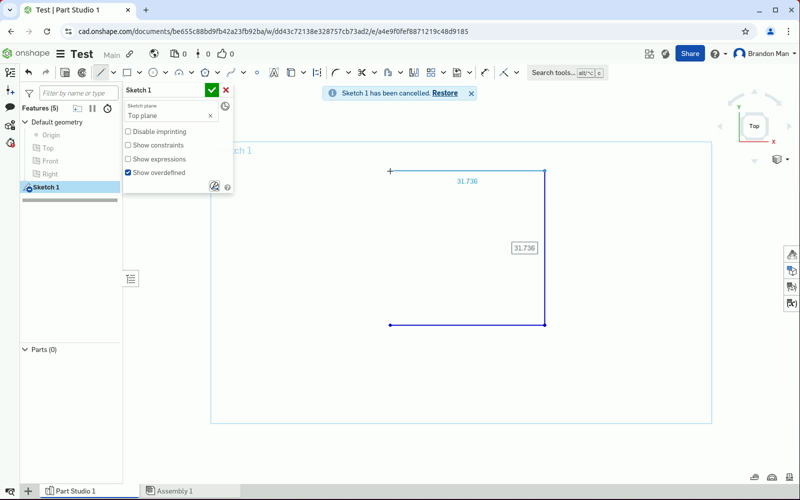
key_up(shift)
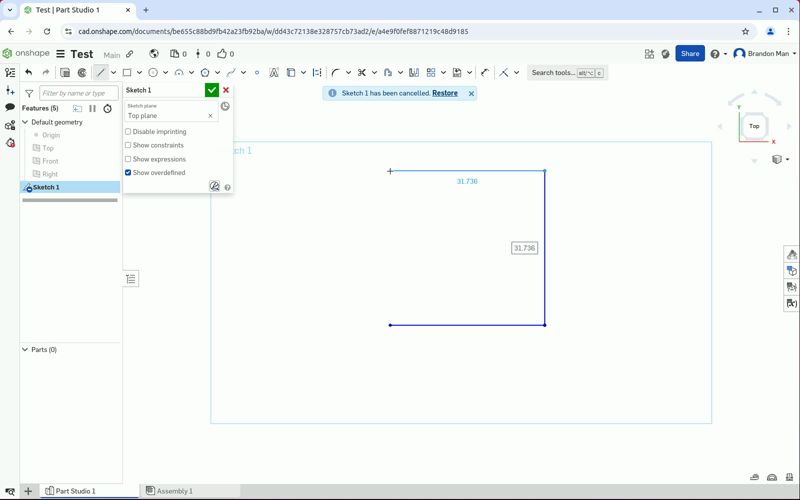
key_down(shift)
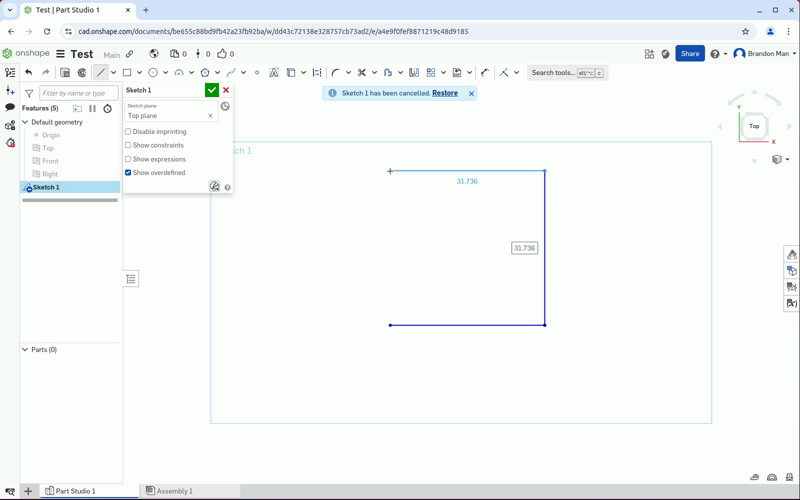
mouse_move(390, 325)
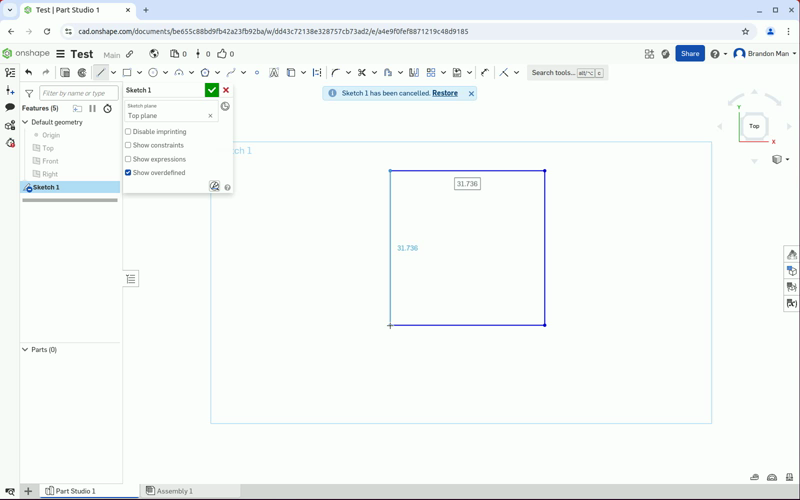
key_up(shift)
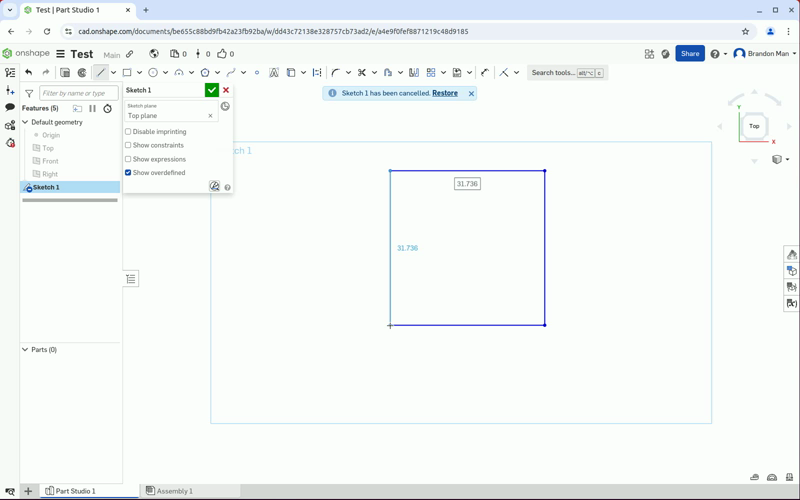
click(390, 325)
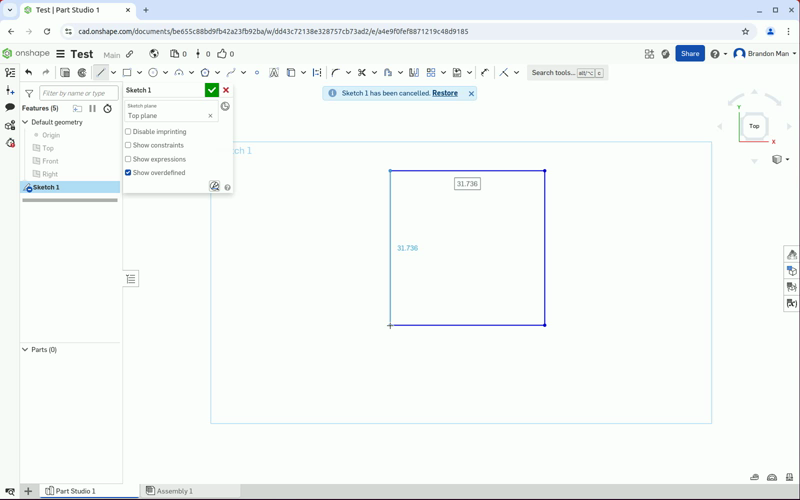
key(esc)
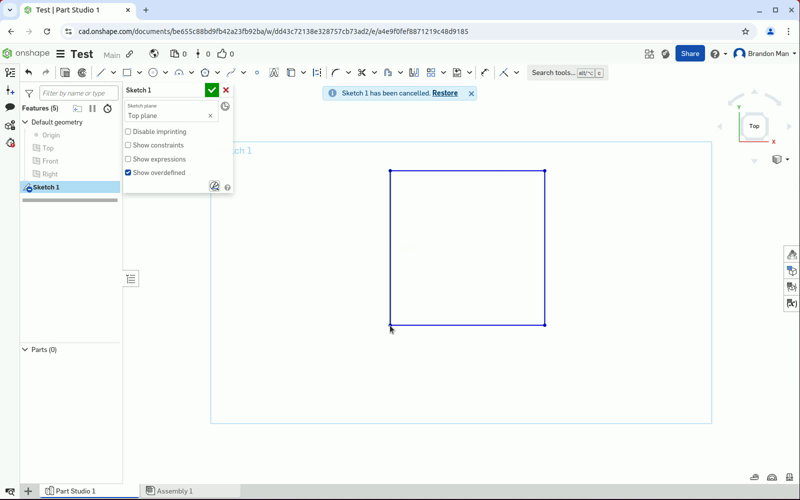
key(c)
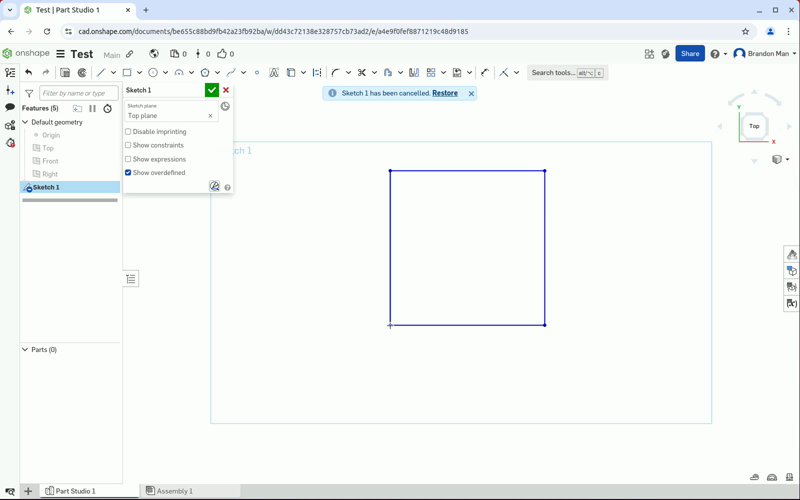
key_down(shift)
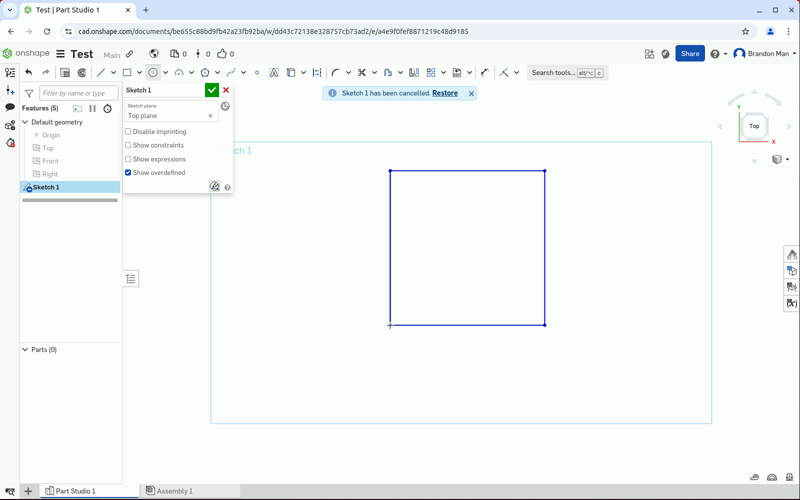
mouse_move(468, 247)
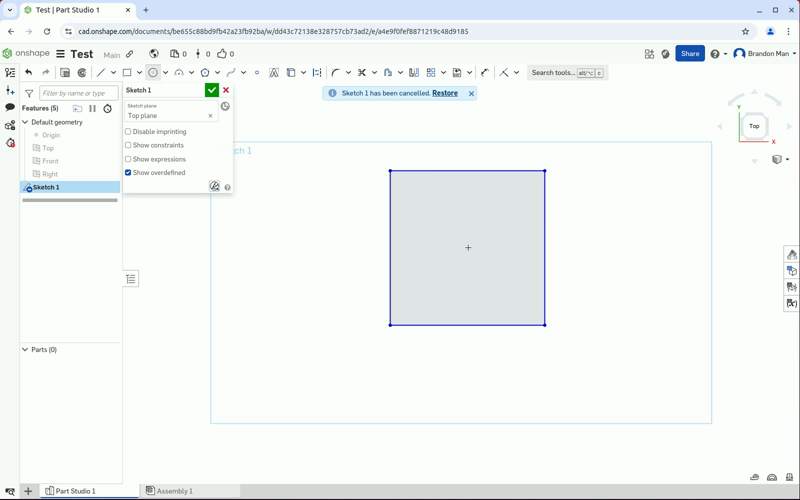
click(468, 247)
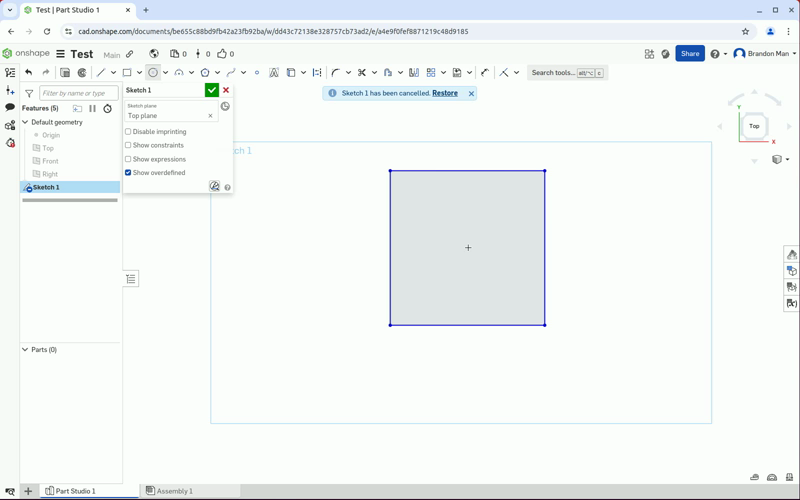
key_up(shift)
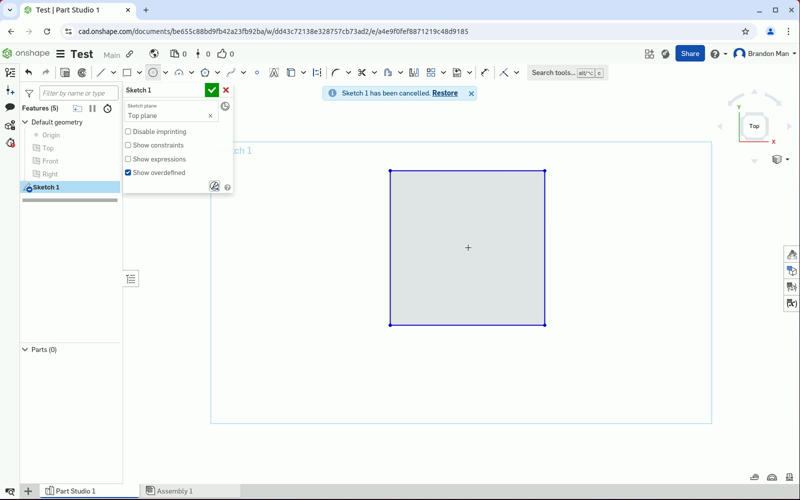
mouse_move(536, 247)
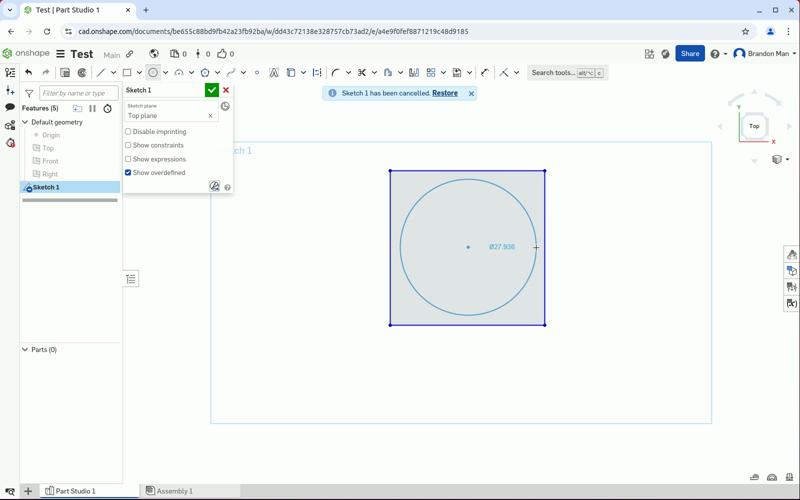
click(536, 247)
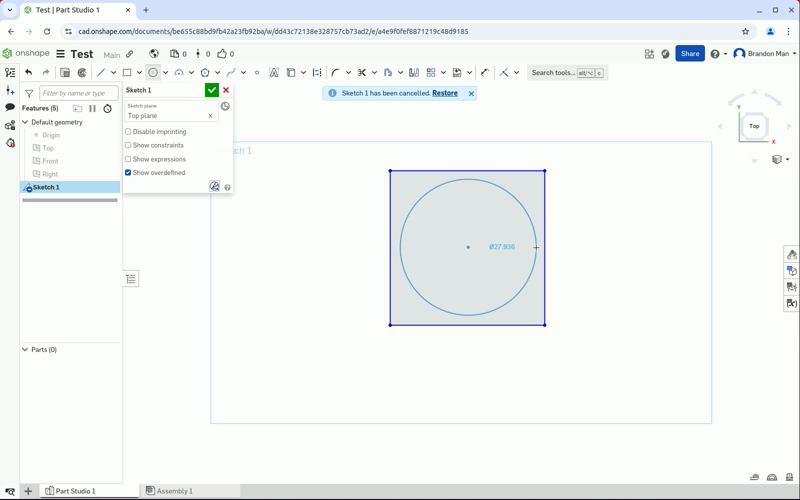
key(esc)
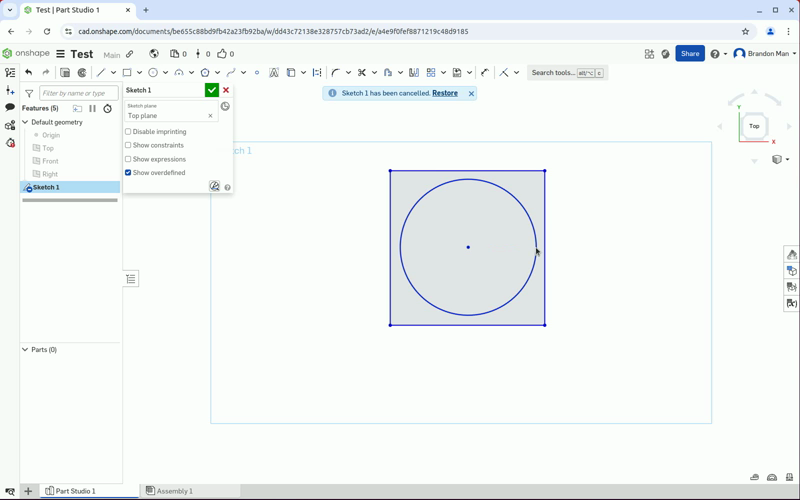
mouse_move(519, 189)
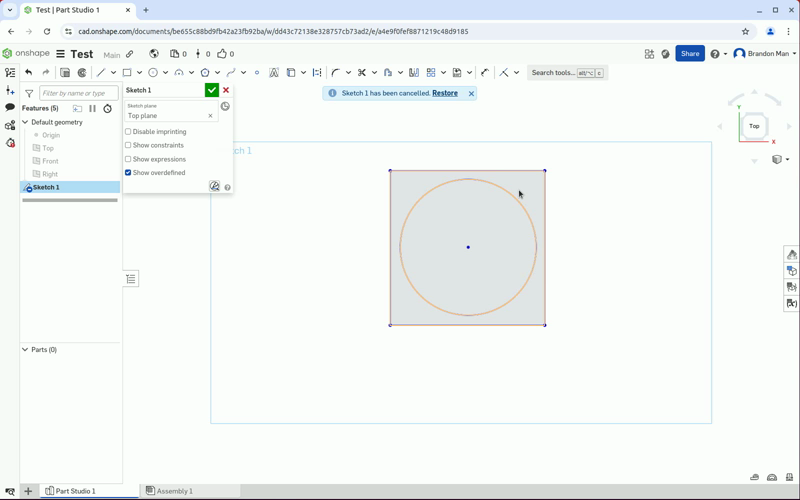
click(519, 189)
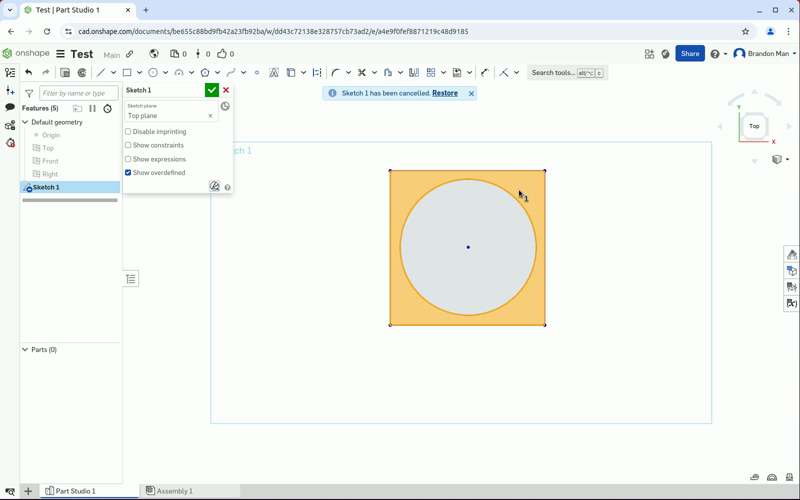
mouse_move(73, 352)
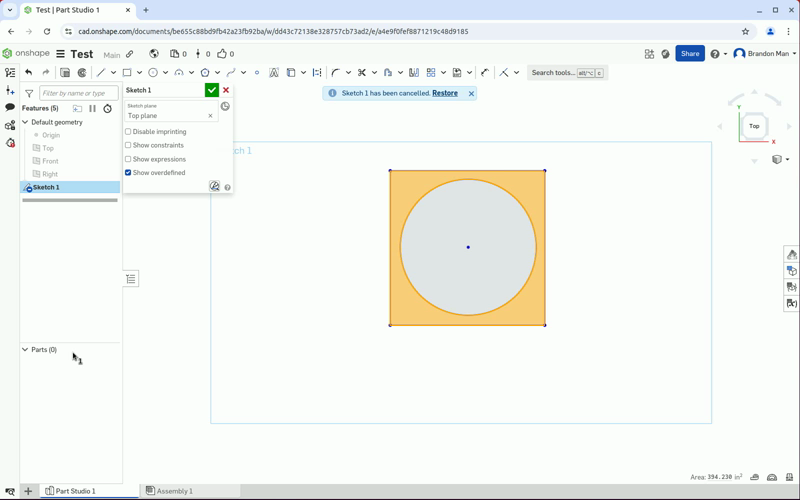
key(shift+y)
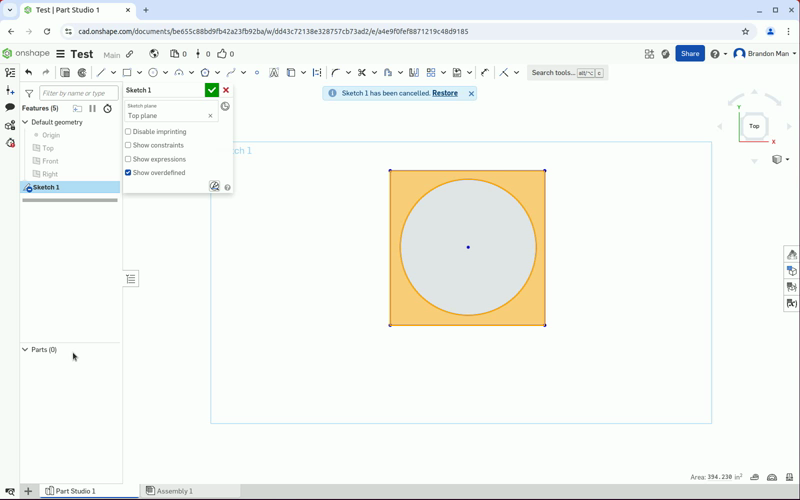
key(shift+e)
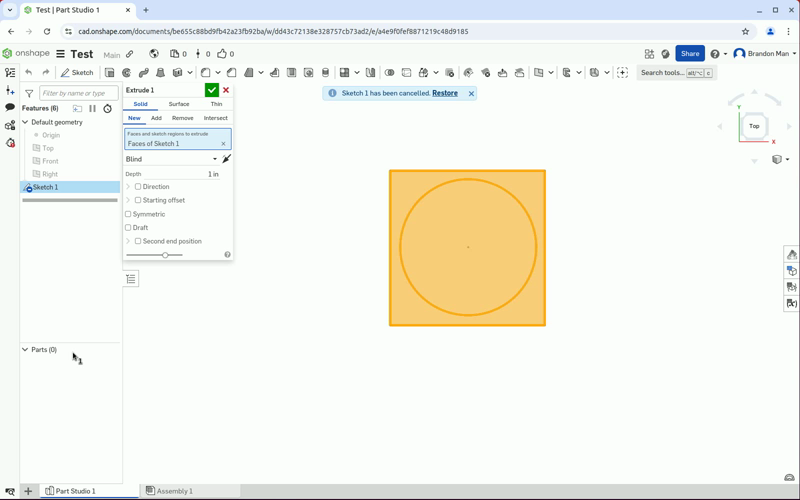
mouse_move(143, 106)
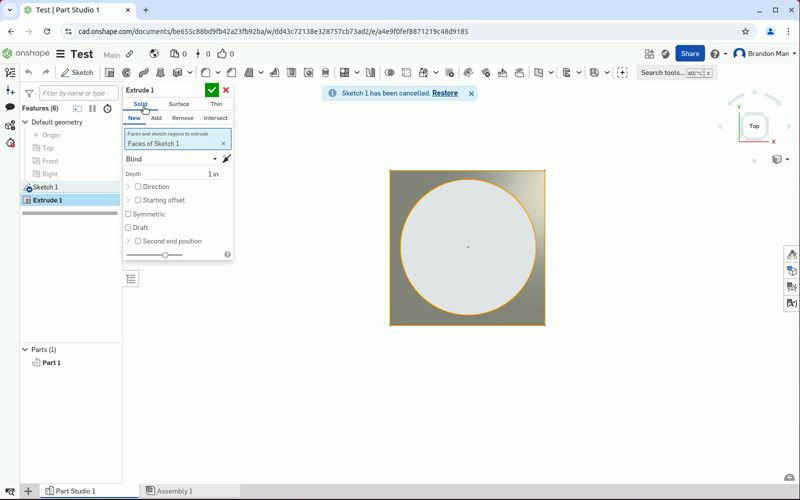
click(143, 106)
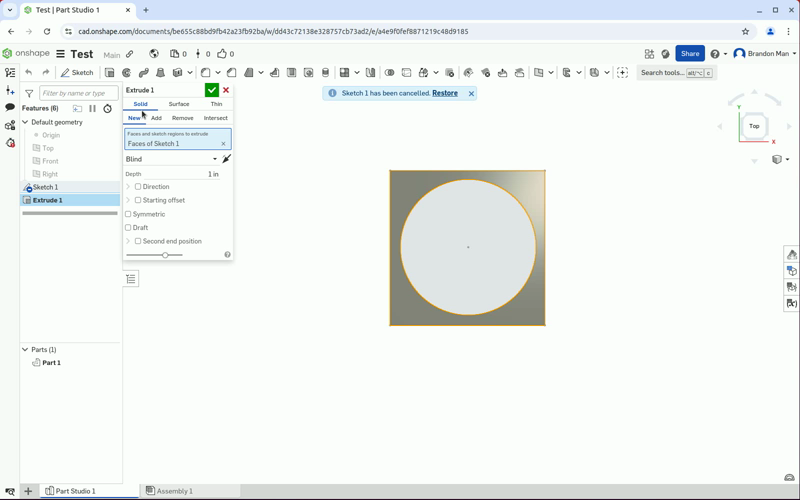
mouse_move(137, 120)
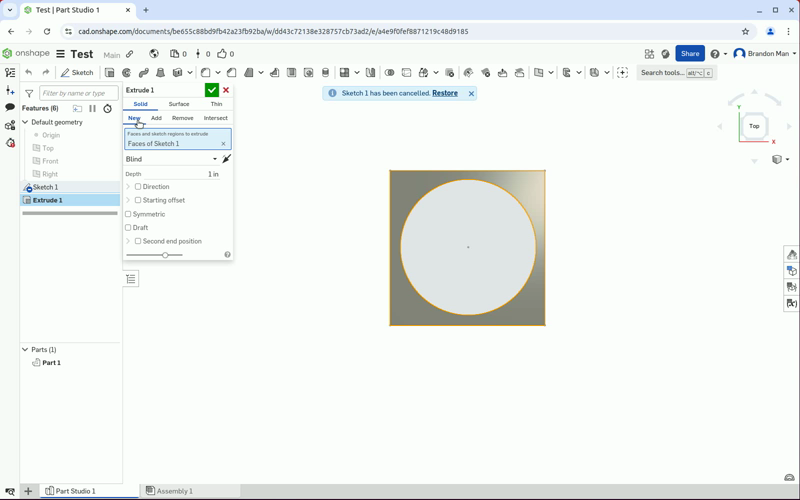
click(137, 120)
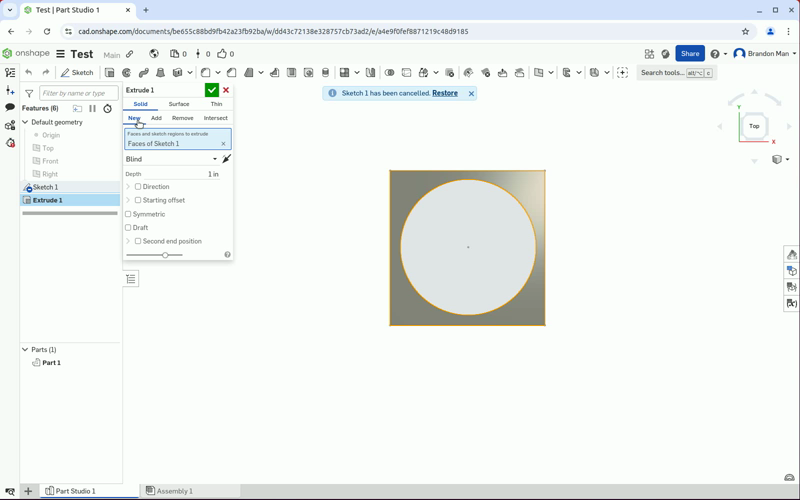
key(tab, 4)
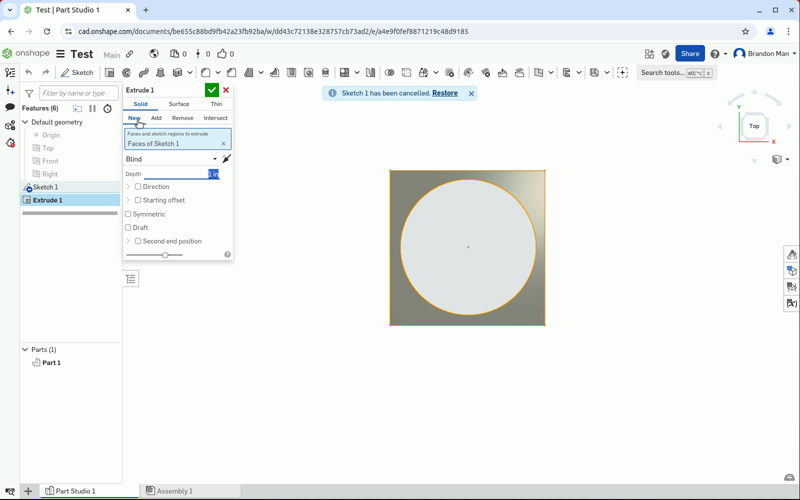
text(3.611)
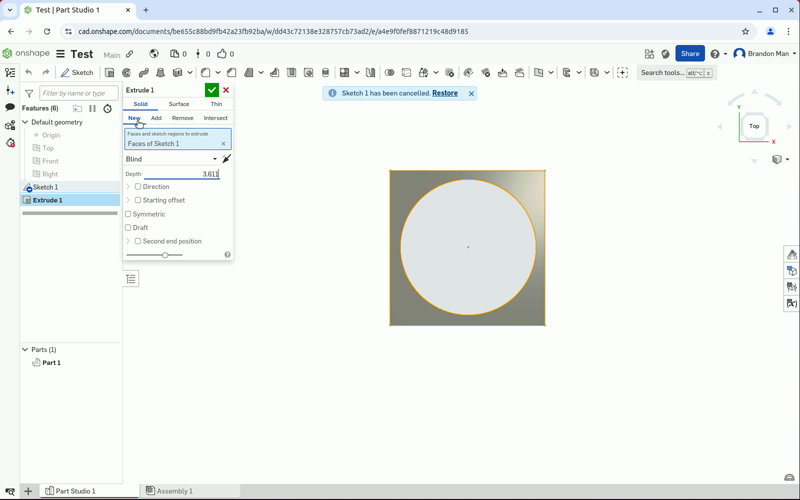
key(enter)
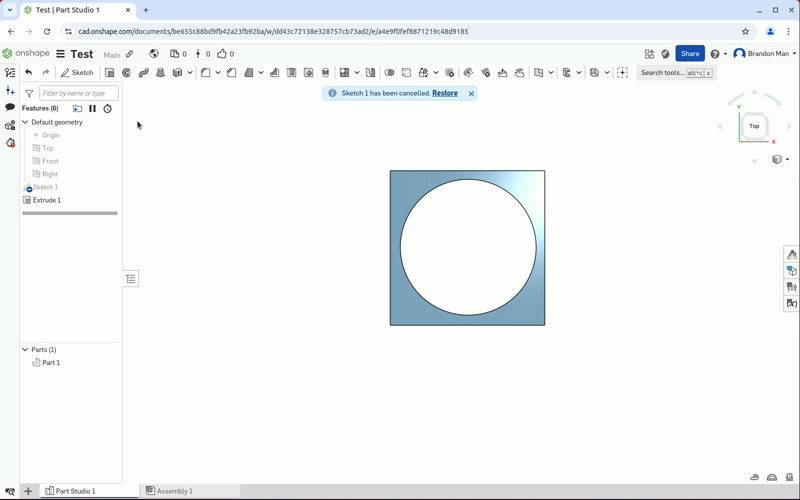
key(shift+h)
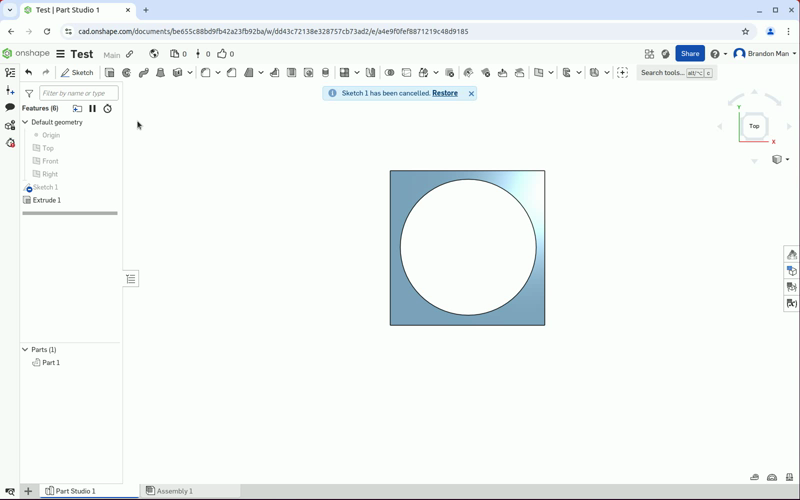
key(shift+h)
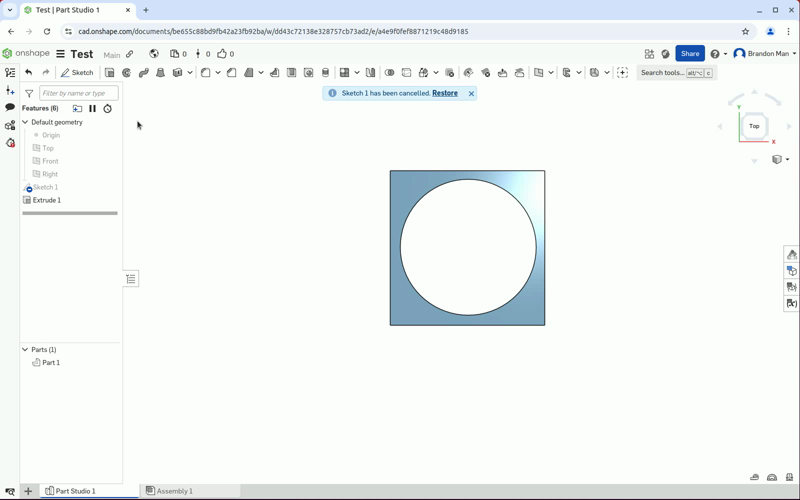
mouse_move(73, 189)
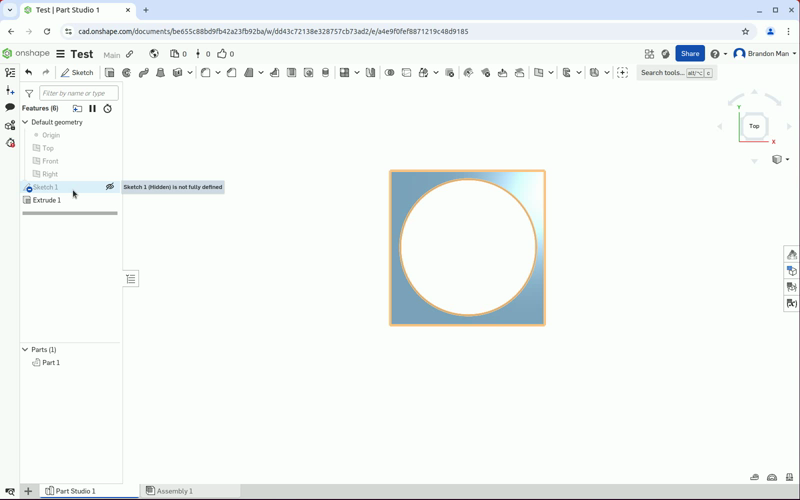
click(73, 189)
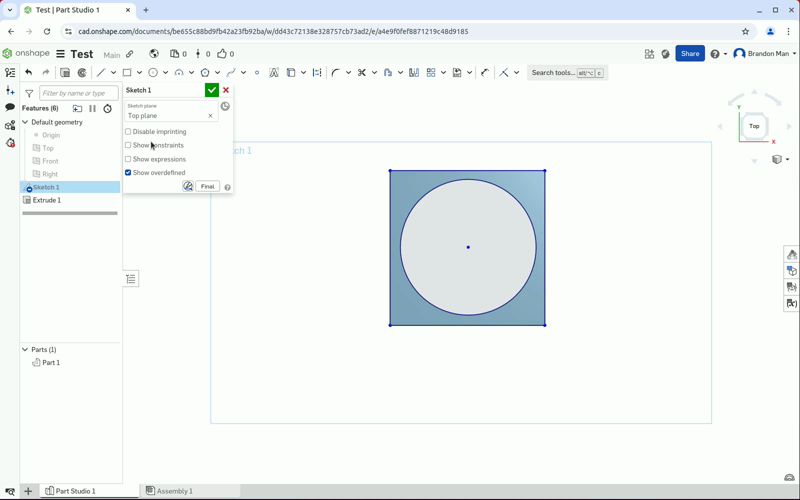
mouse_move(229, 92)
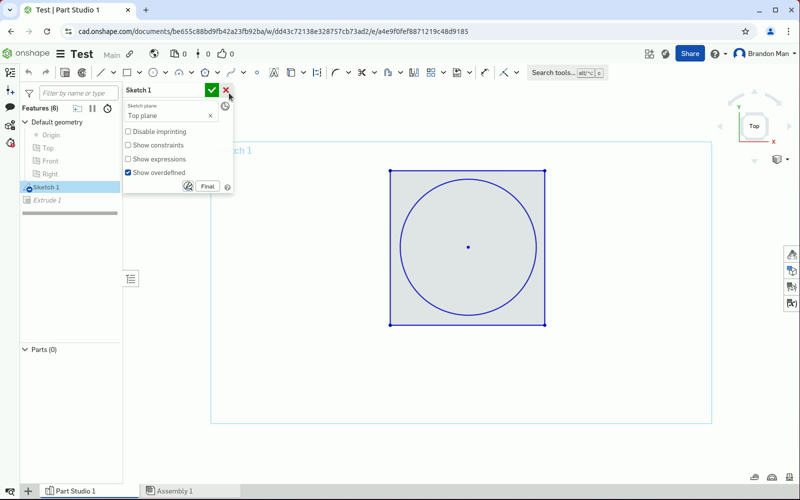
click(229, 92)
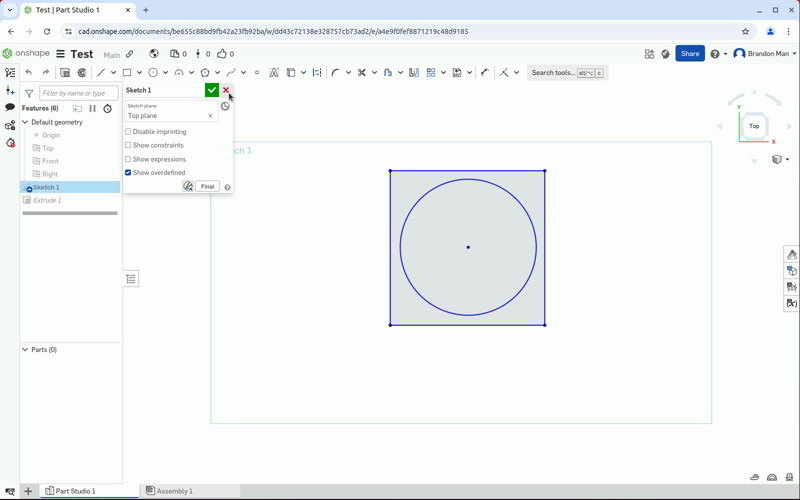
key(shift+s)
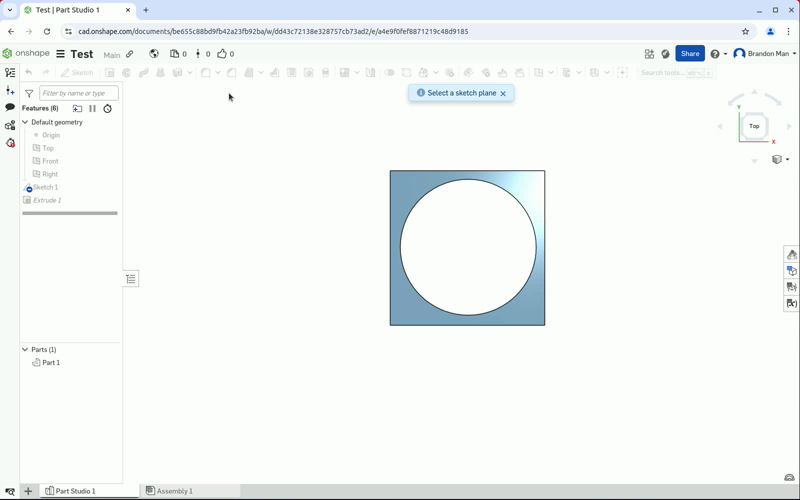
mouse_move(73, 150)
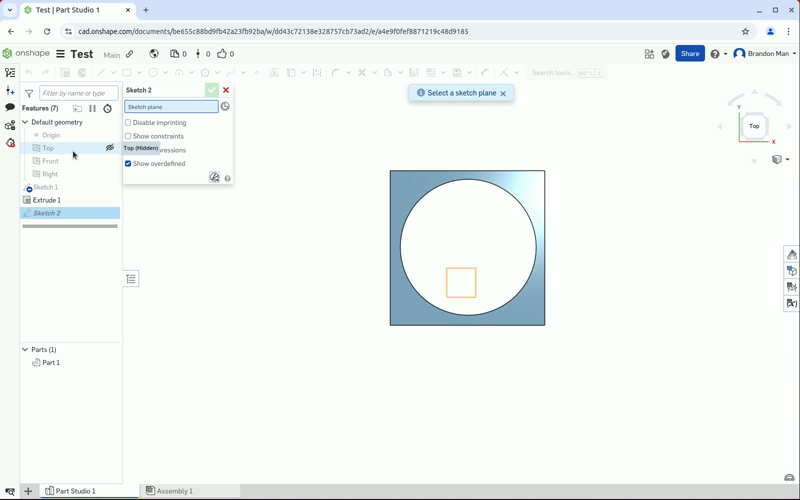
click(73, 150)
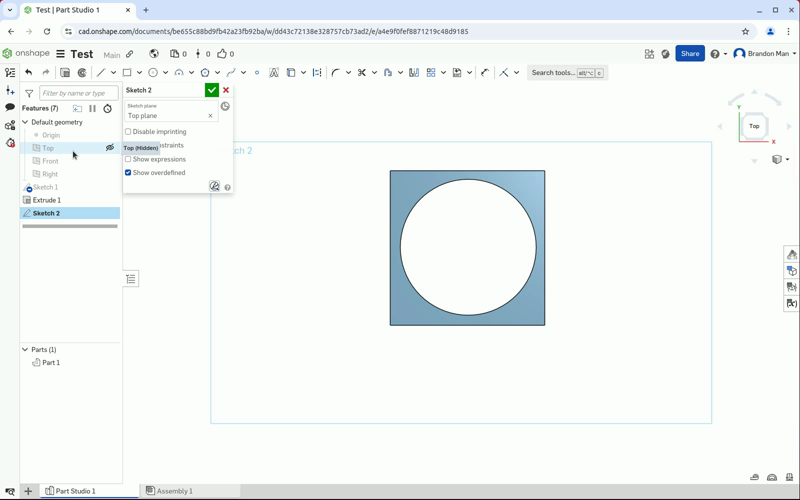
mouse_move(73, 352)
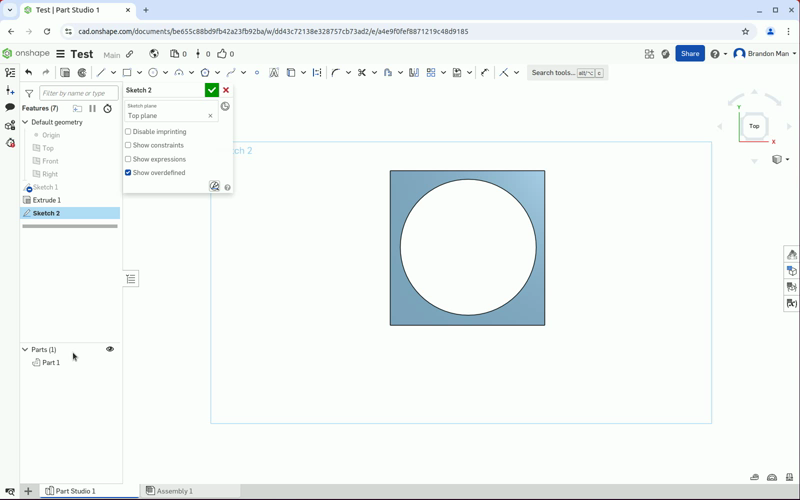
key(y)
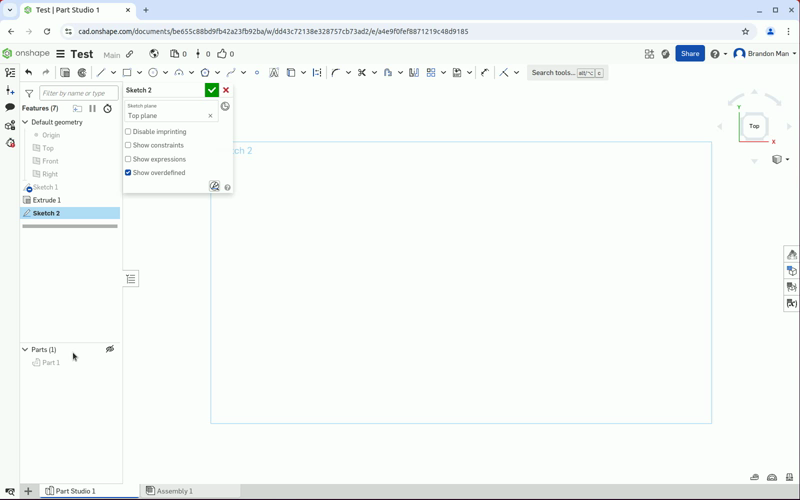
key(c)
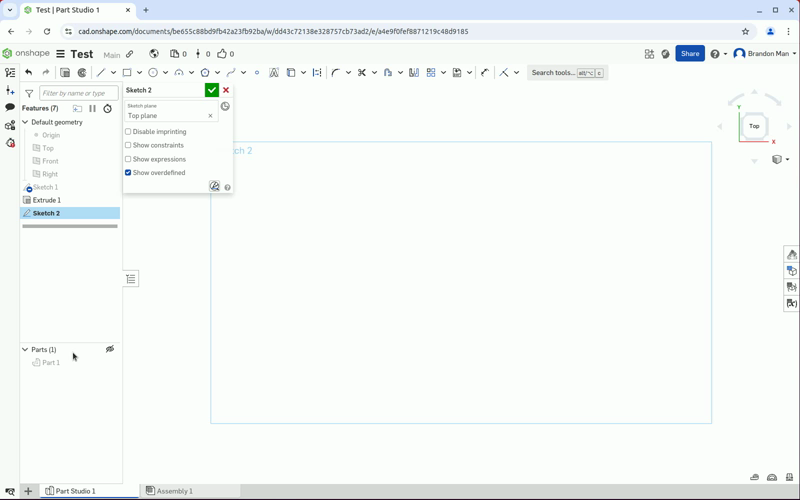
key_down(shift)
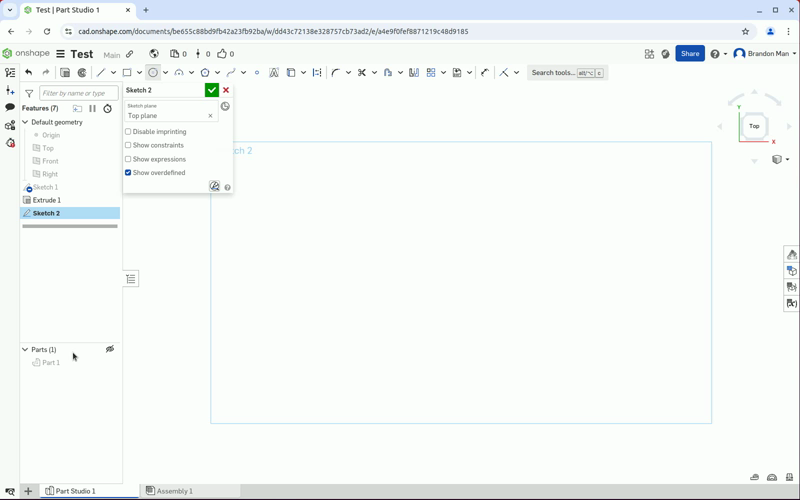
mouse_move(467, 247)
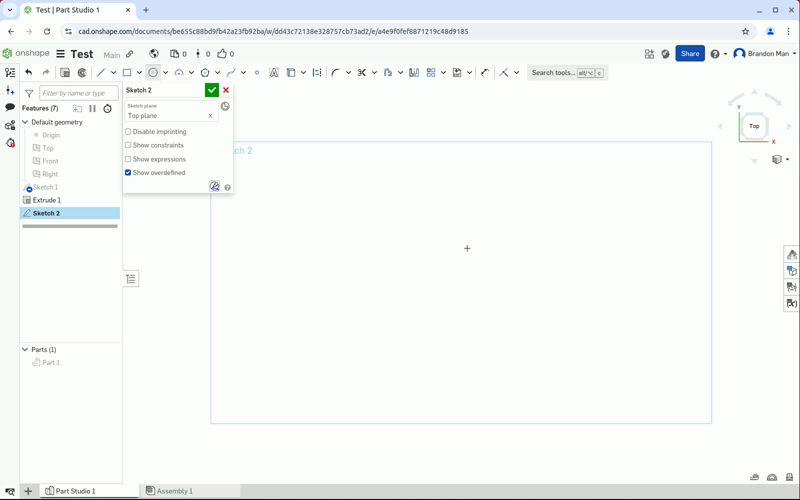
click(467, 247)
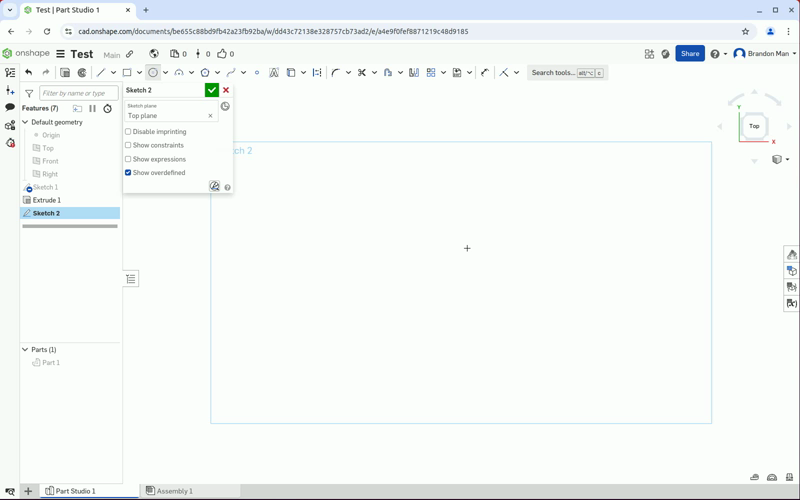
key_up(shift)
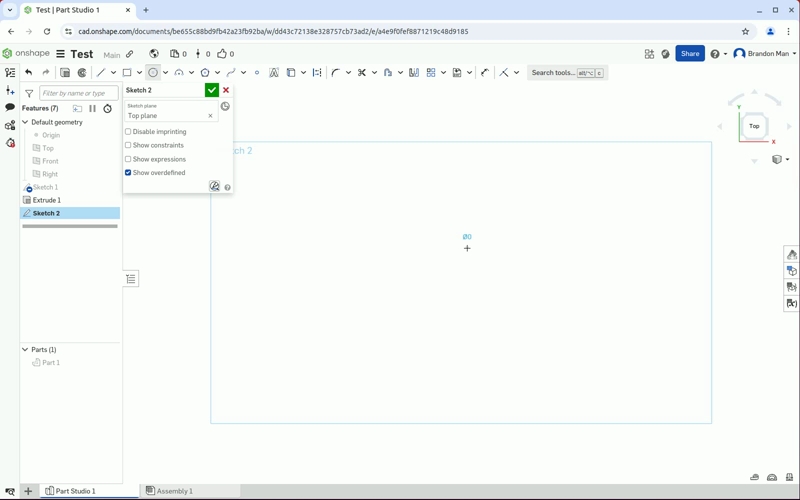
mouse_move(527, 247)
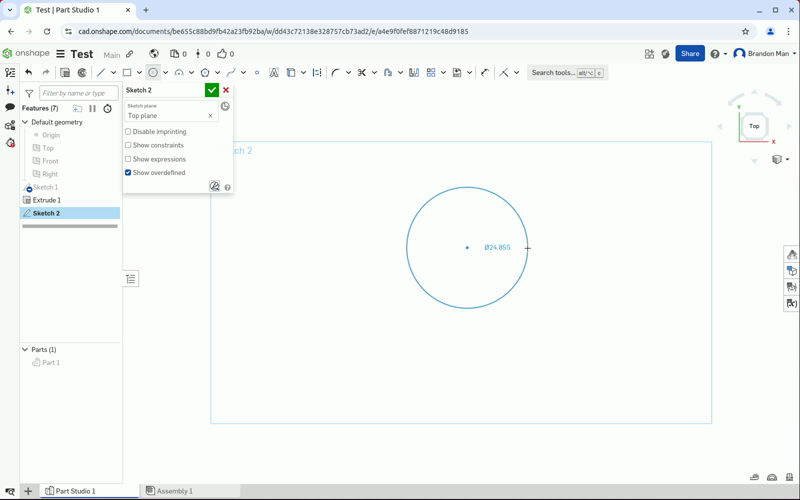
click(527, 247)
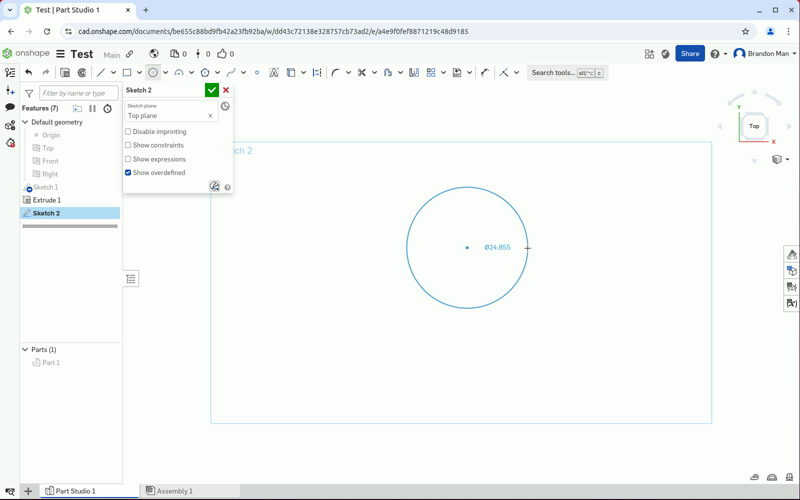
key(esc)
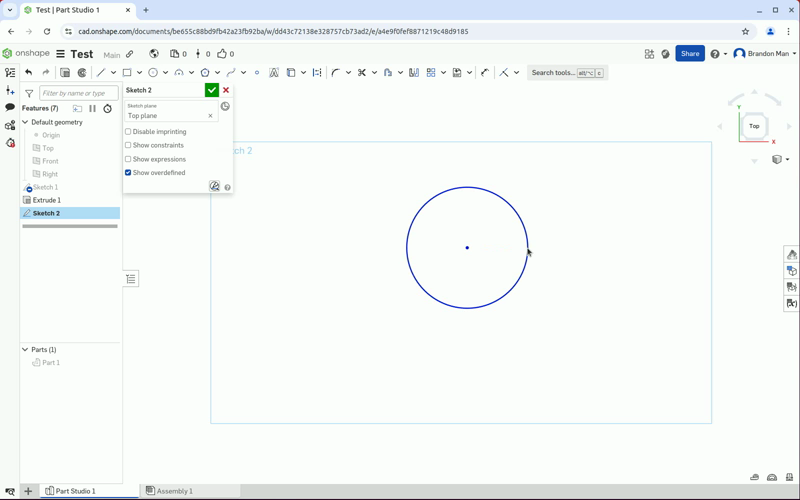
key(c)
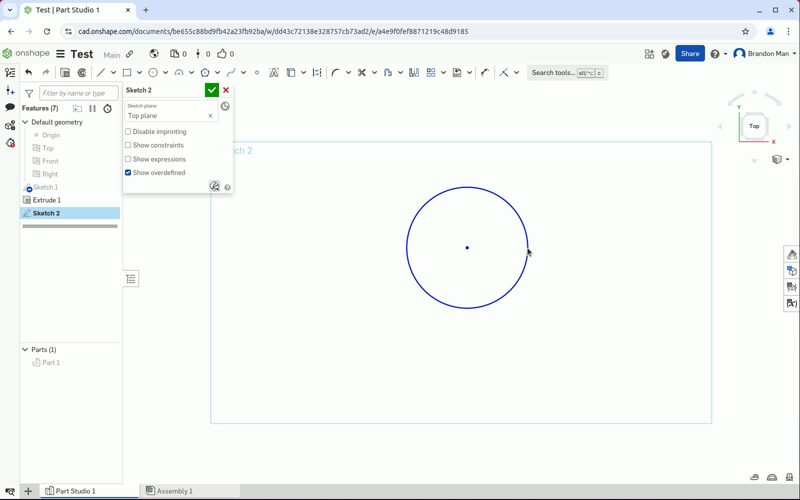
key_down(shift)
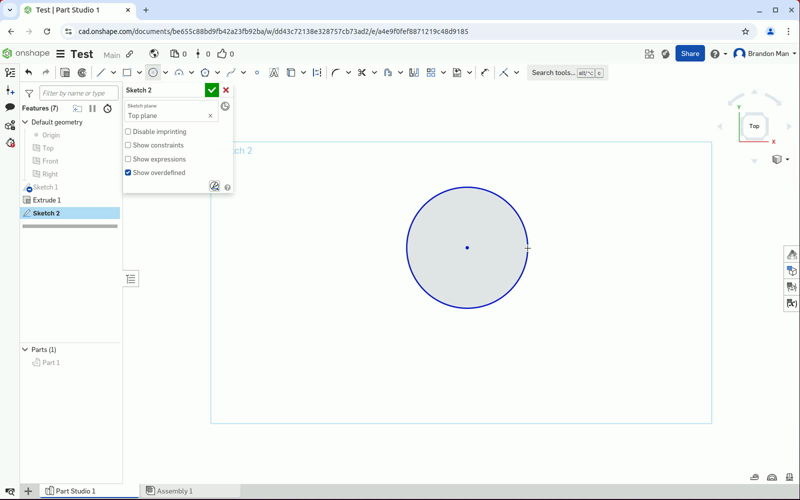
mouse_move(467, 247)
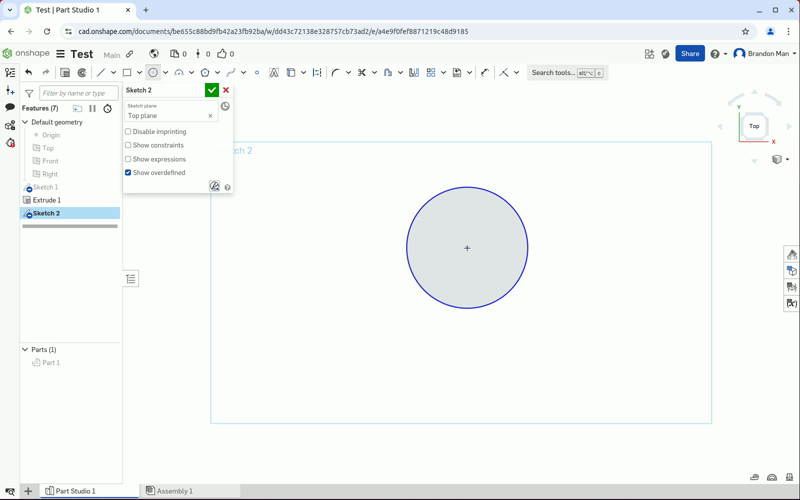
click(467, 247)
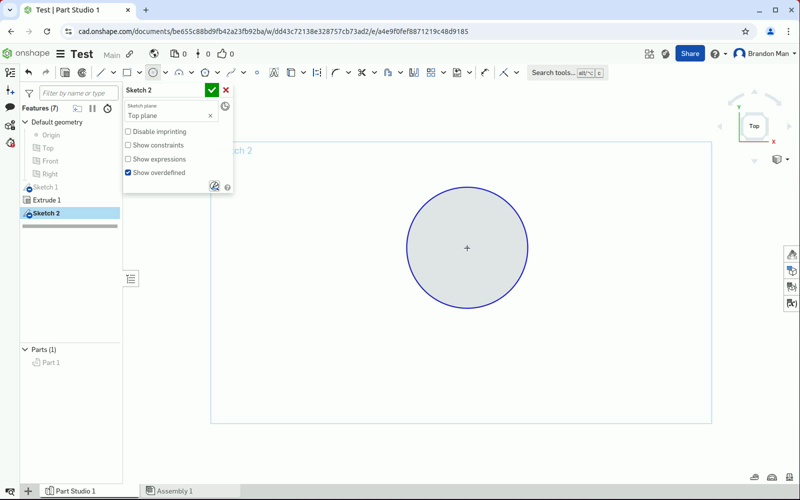
key_up(shift)
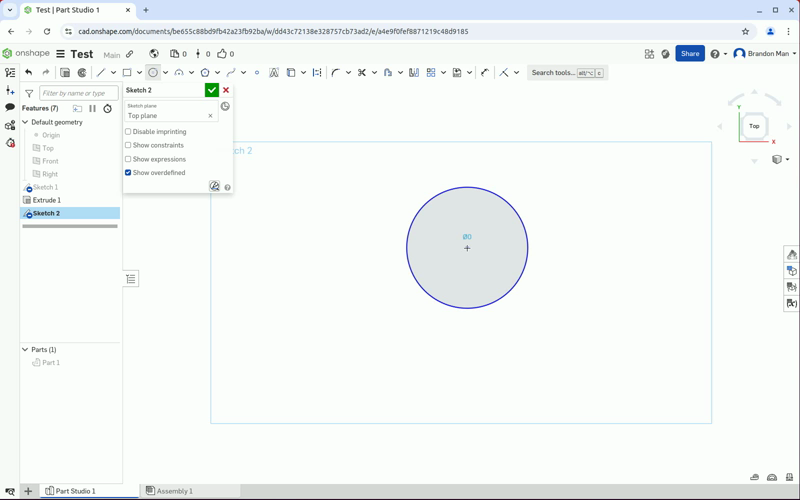
mouse_move(519, 247)
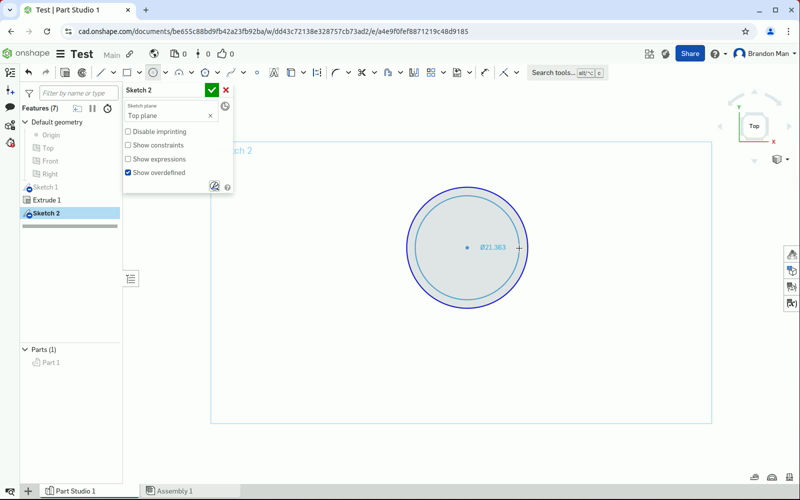
click(519, 247)
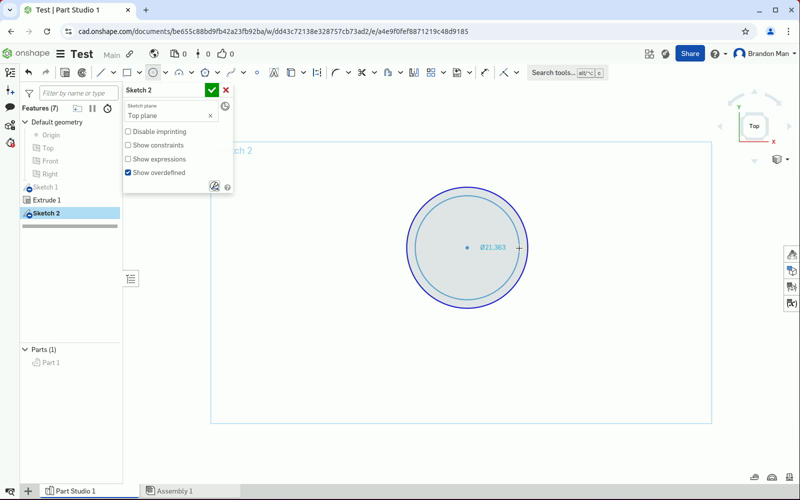
key(esc)
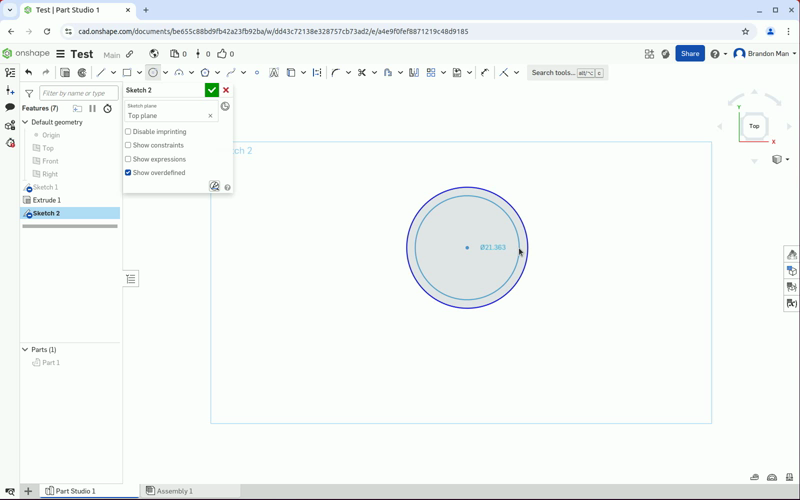
mouse_move(449, 193)
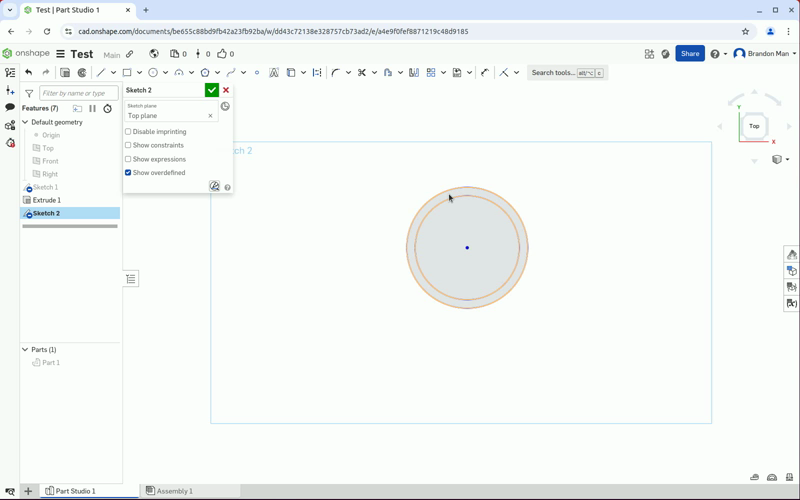
click(449, 193)
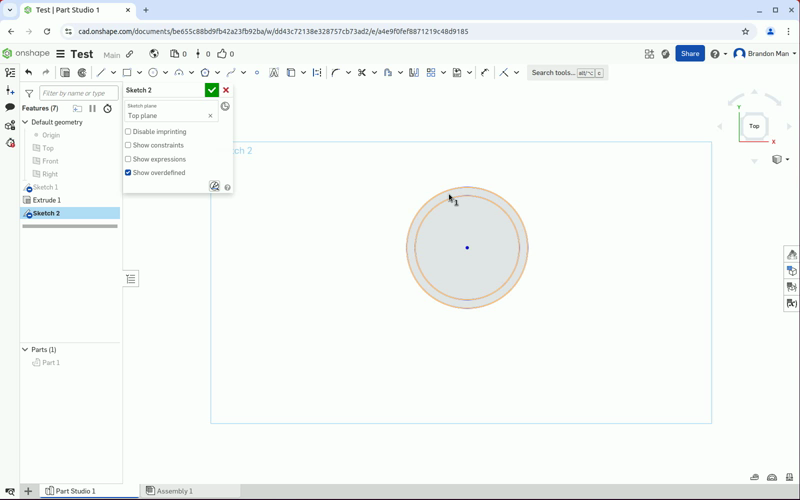
mouse_move(73, 352)
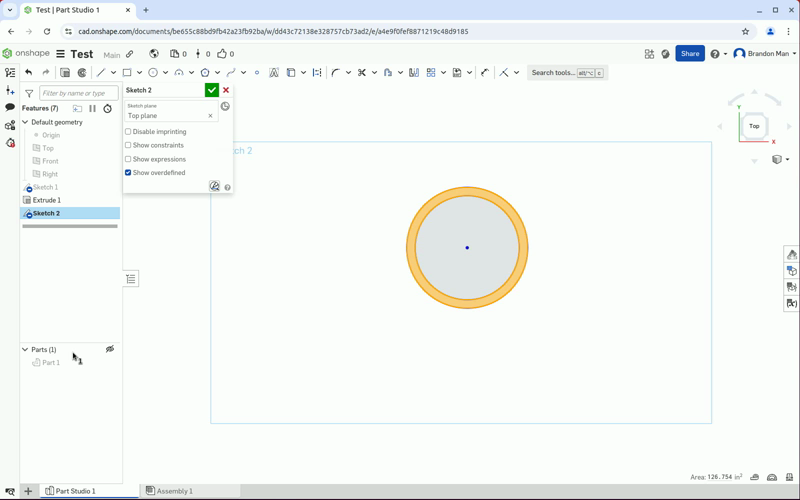
key(shift+y)
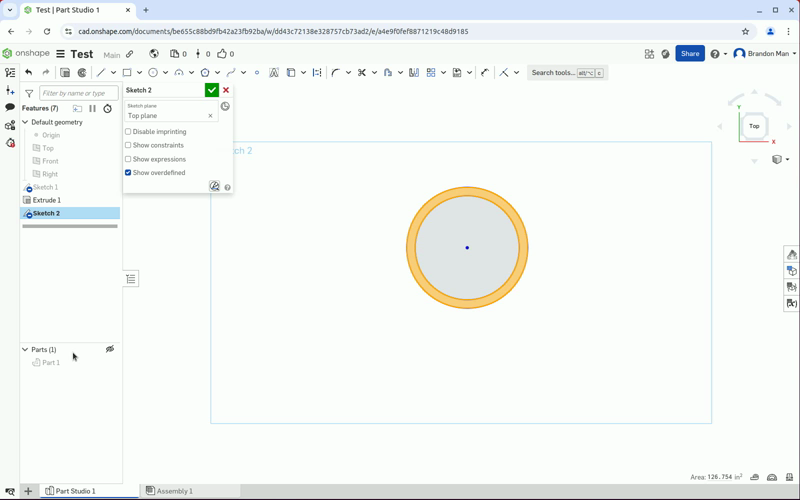
key(shift+e)
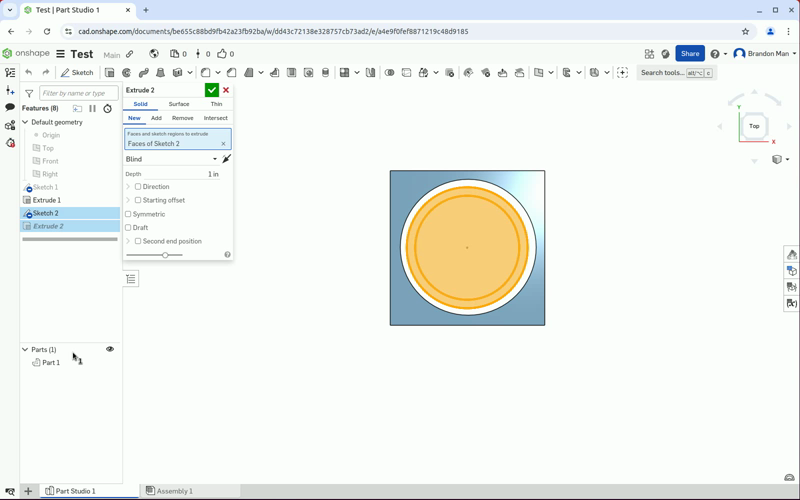
mouse_move(143, 106)
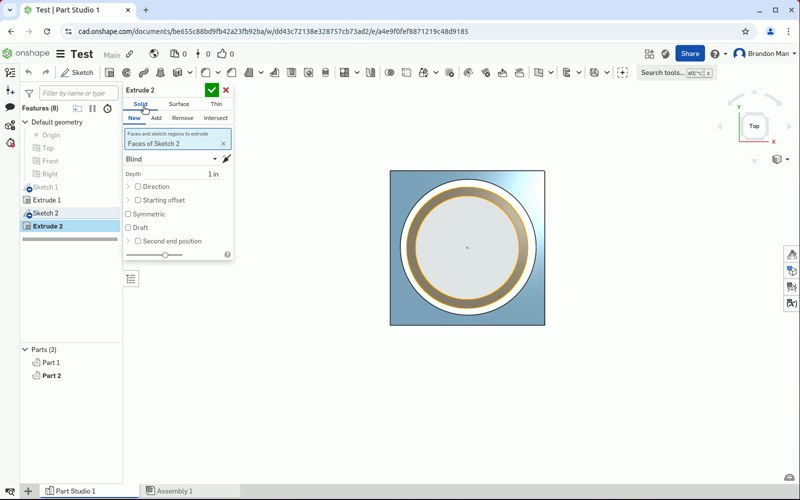
click(143, 106)
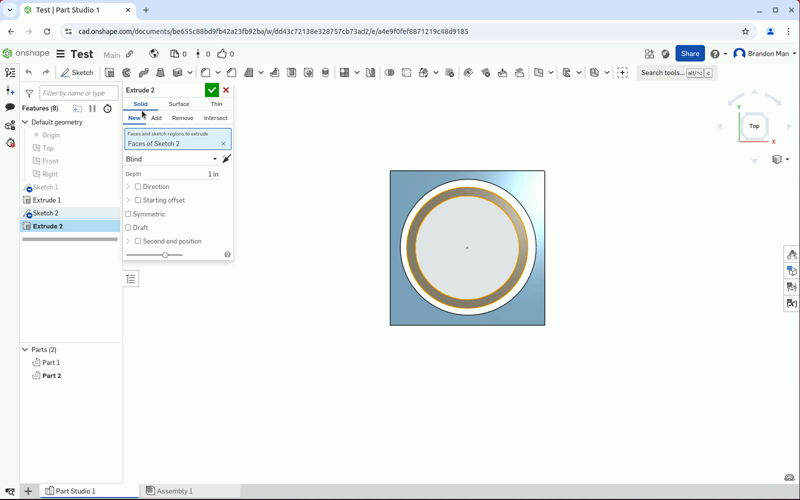
mouse_move(137, 120)
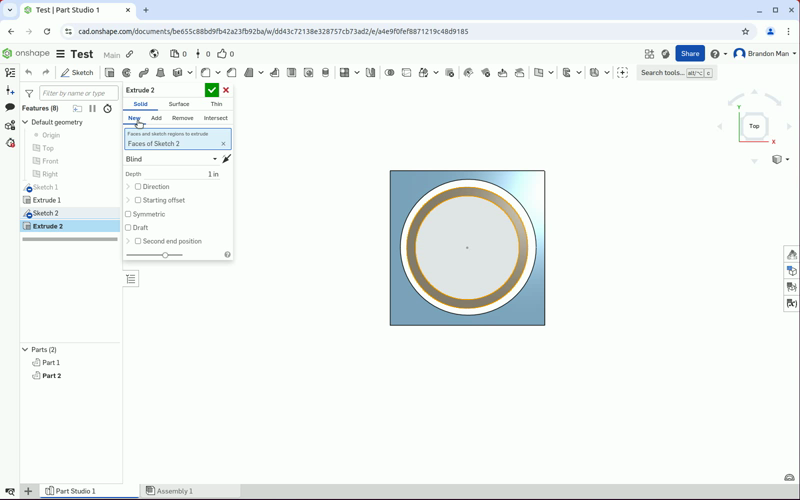
click(137, 120)
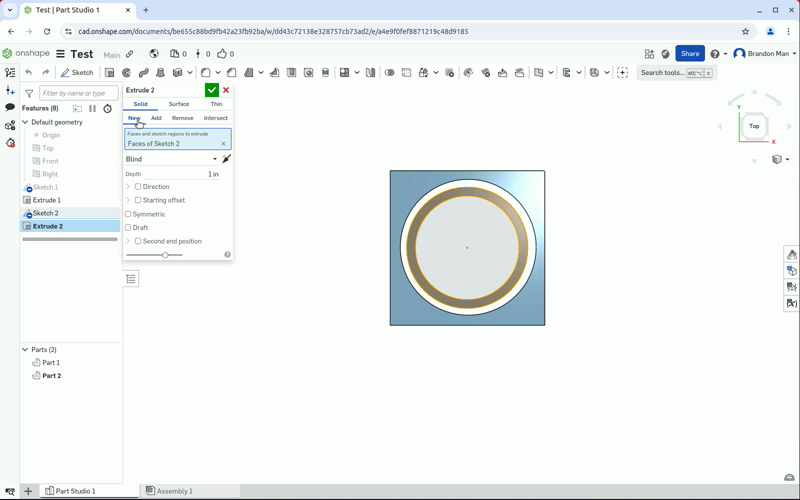
key(tab, 4)
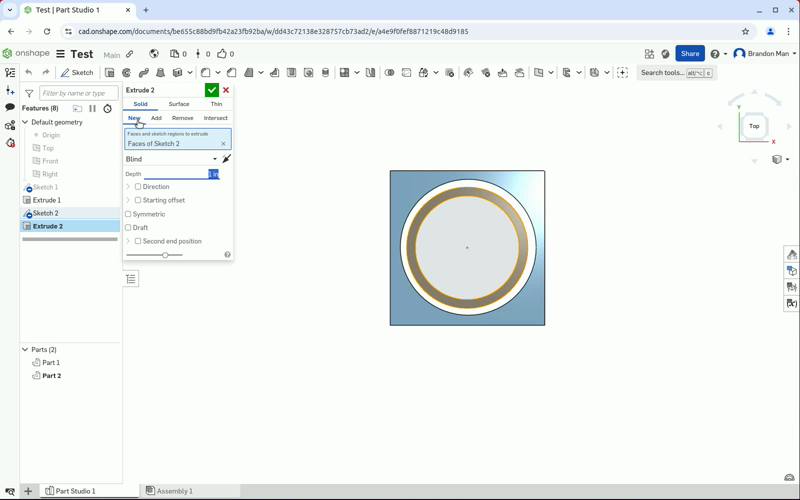
text(3.611)
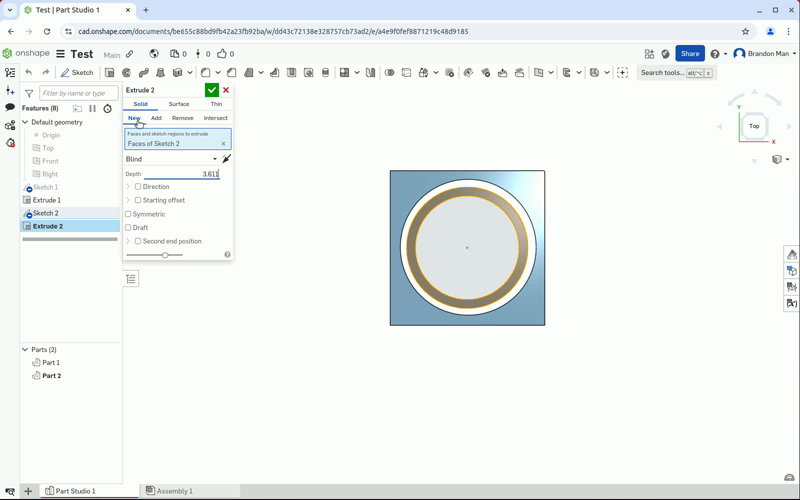
key(enter)
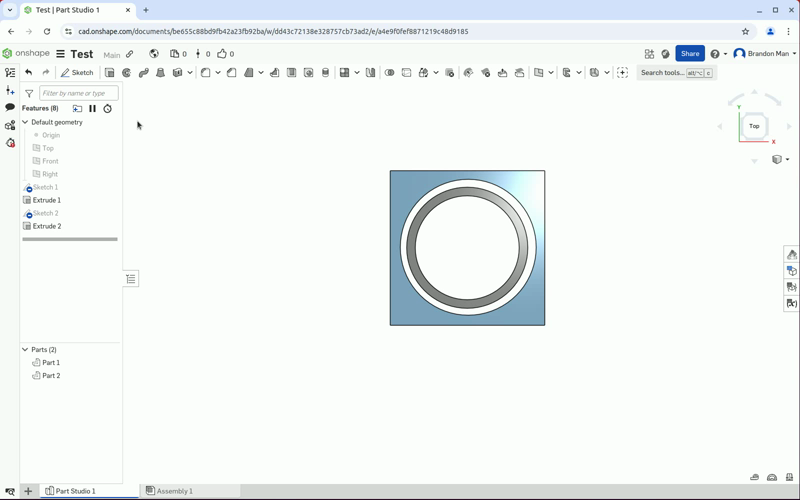
key(shift+h)
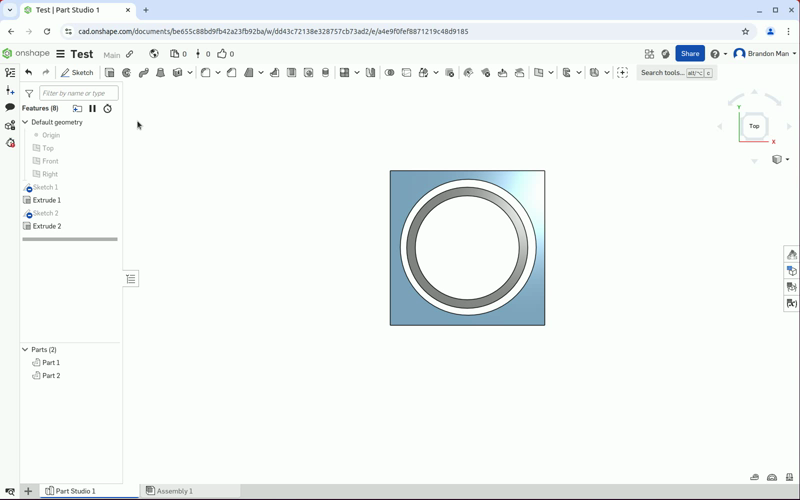
key(shift+h)
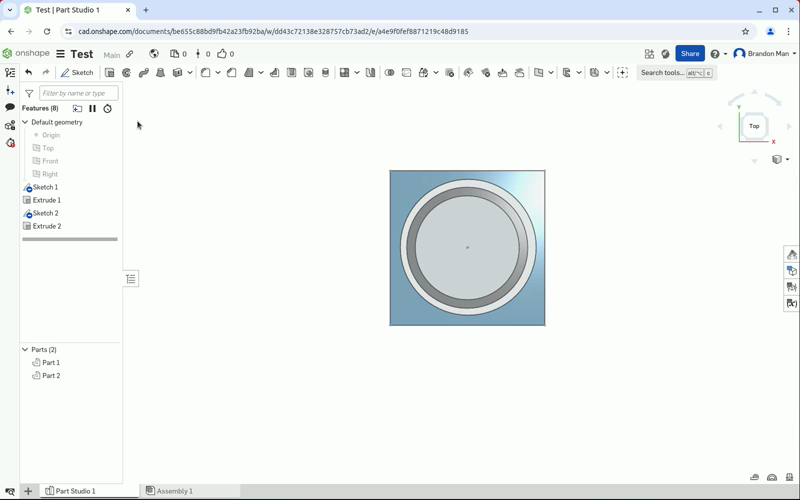
key(shift+7)
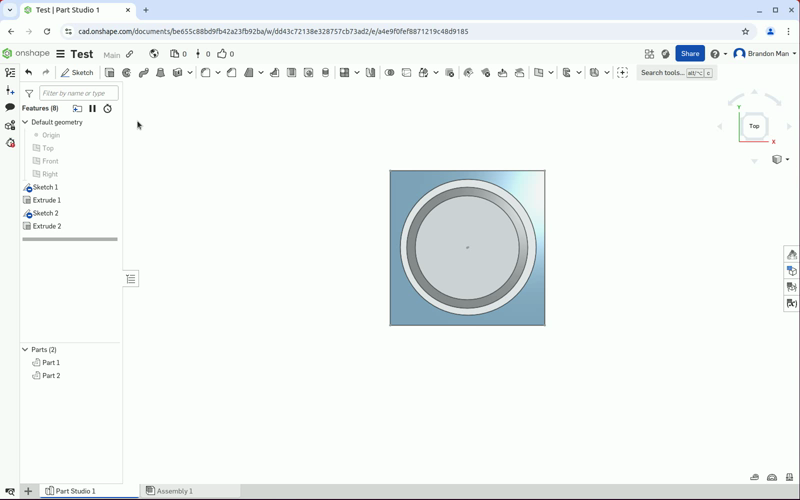
key(up, 3)
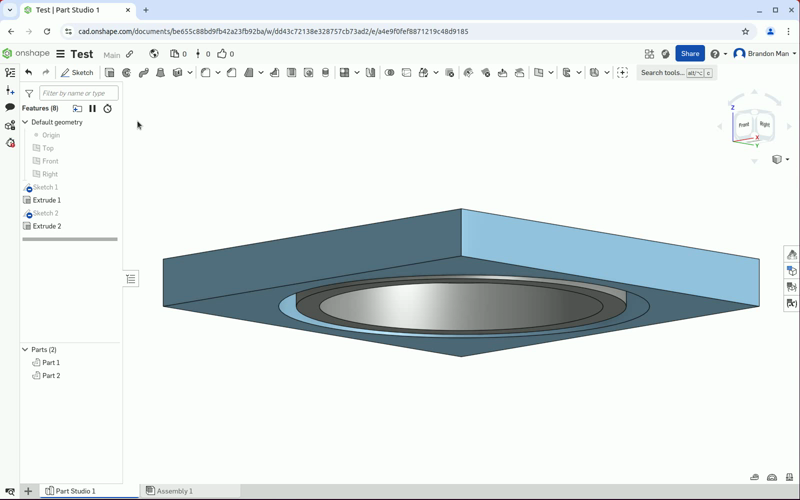
key(left, 3)
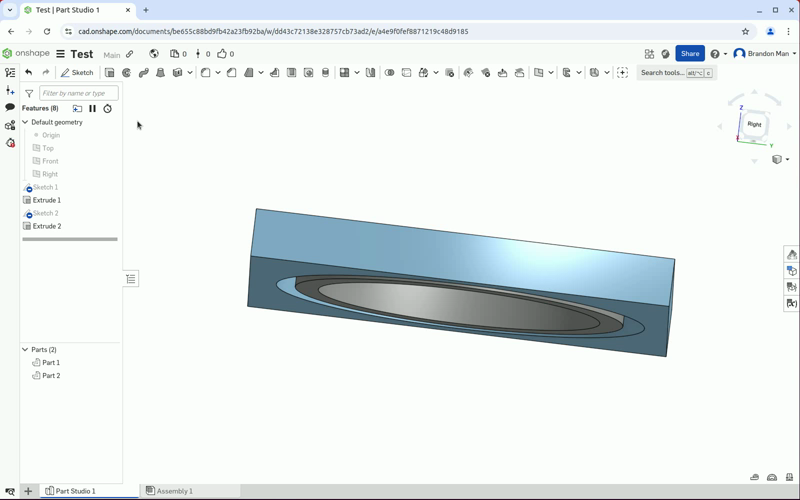
key(right, 3)
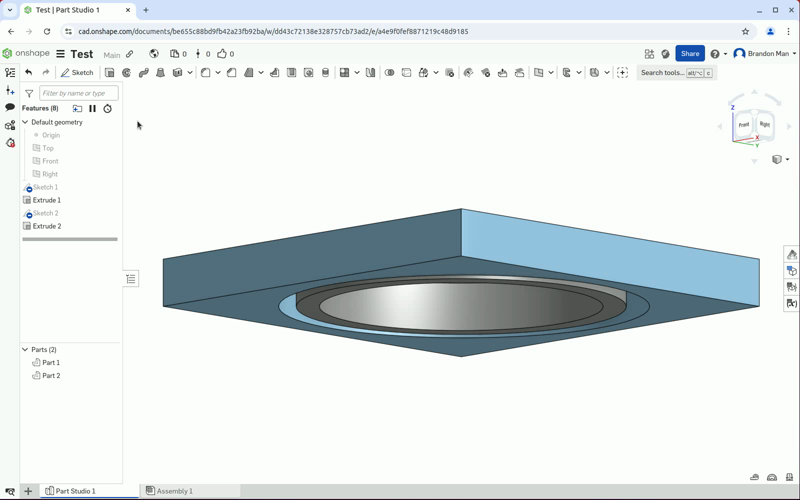
key(down, 3)
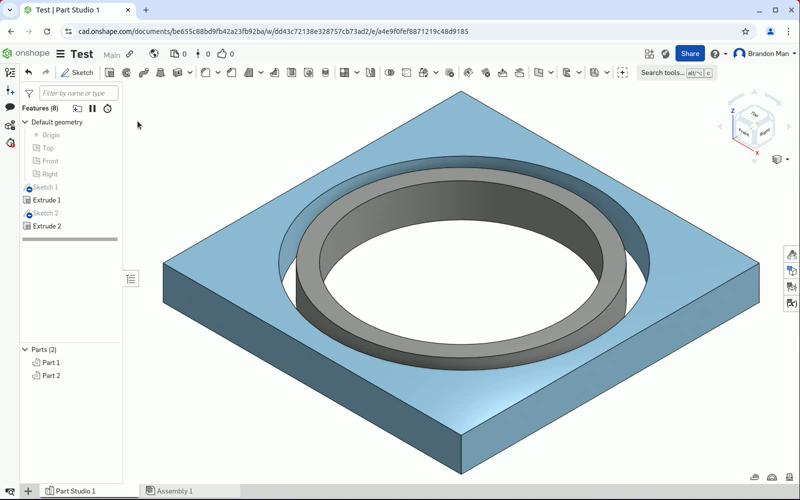
mouse_move(73, 189)
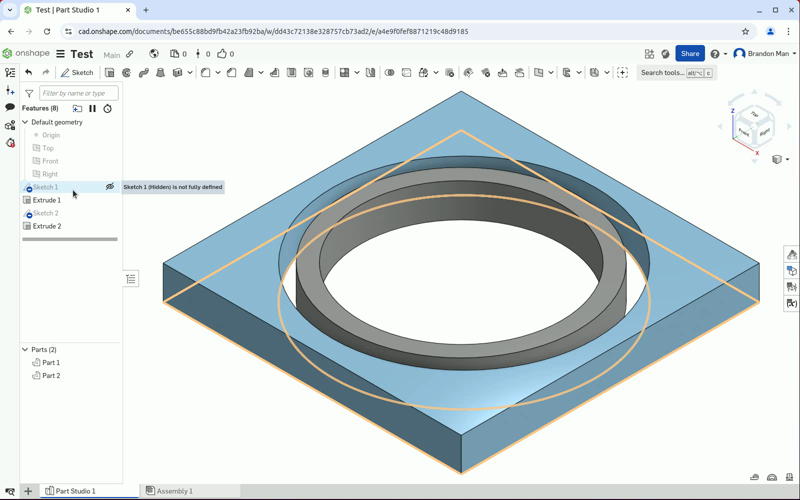
click(73, 189)